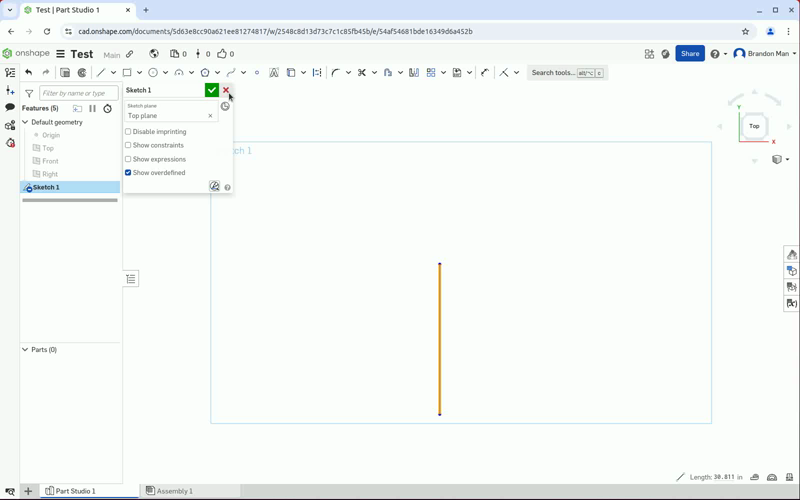
key(shift+h)
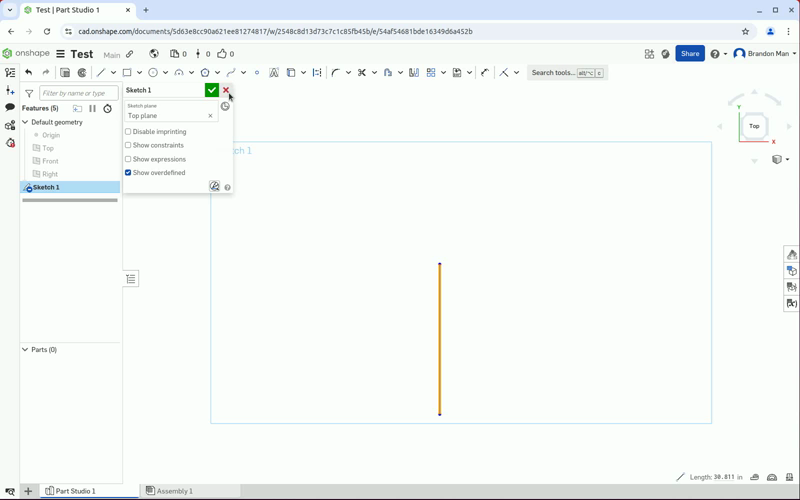
key(shift+s)
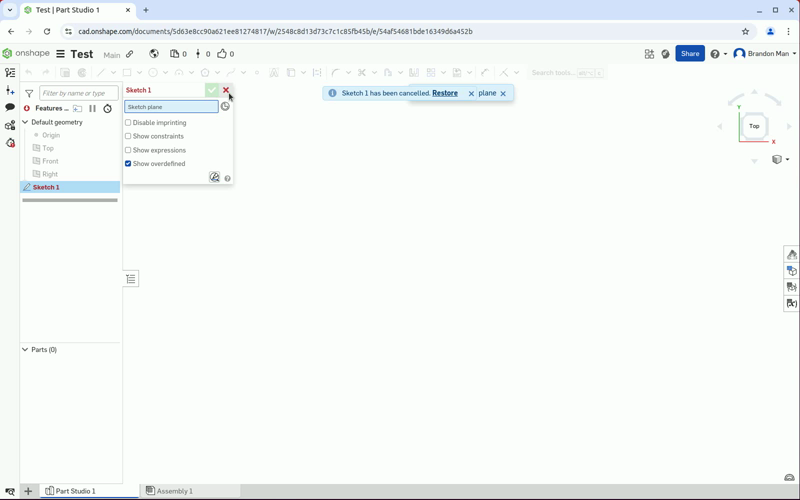
mouse_move(73, 150)
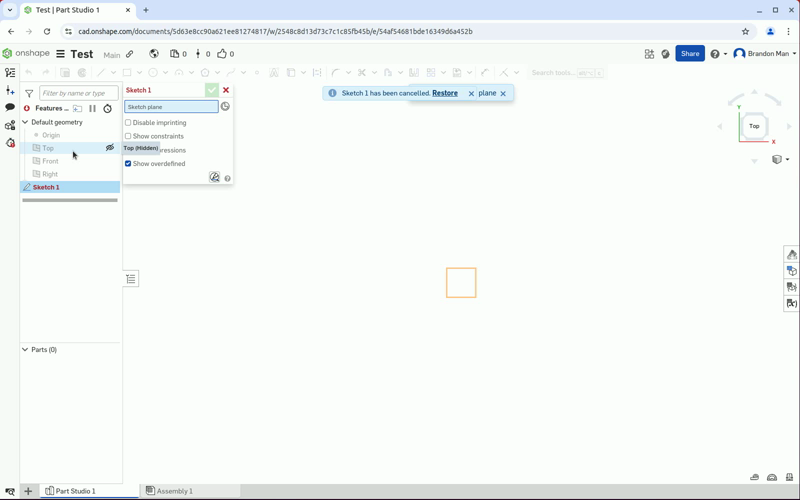
click(73, 150)
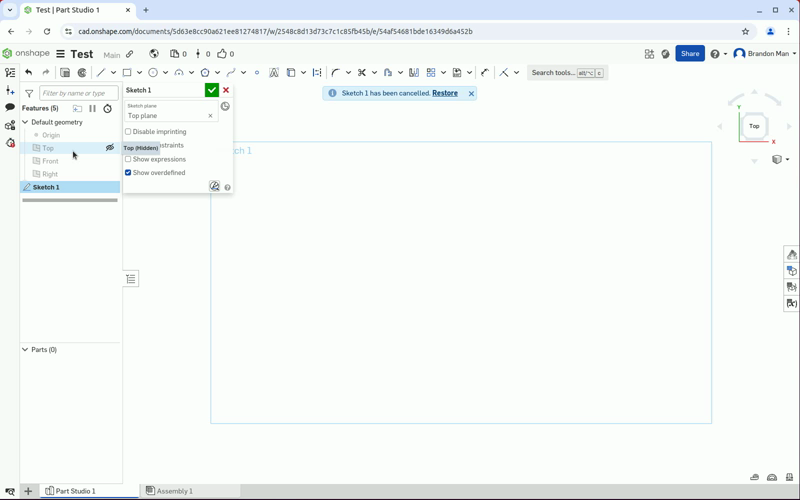
mouse_move(73, 352)
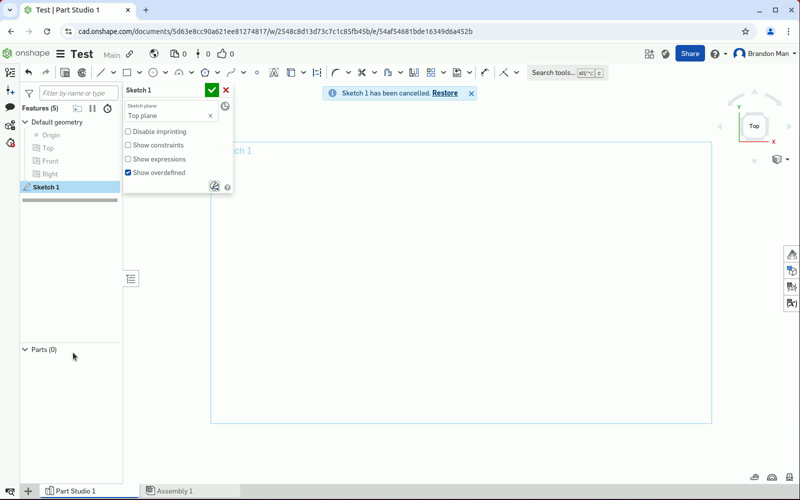
key(y)
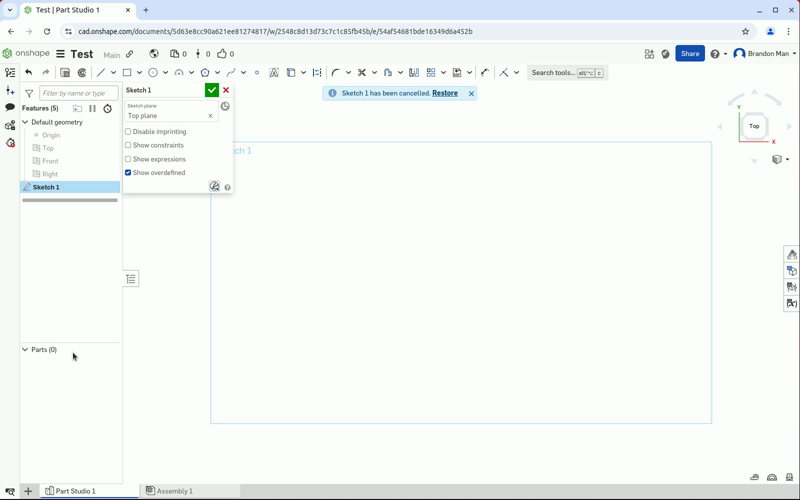
key(l)
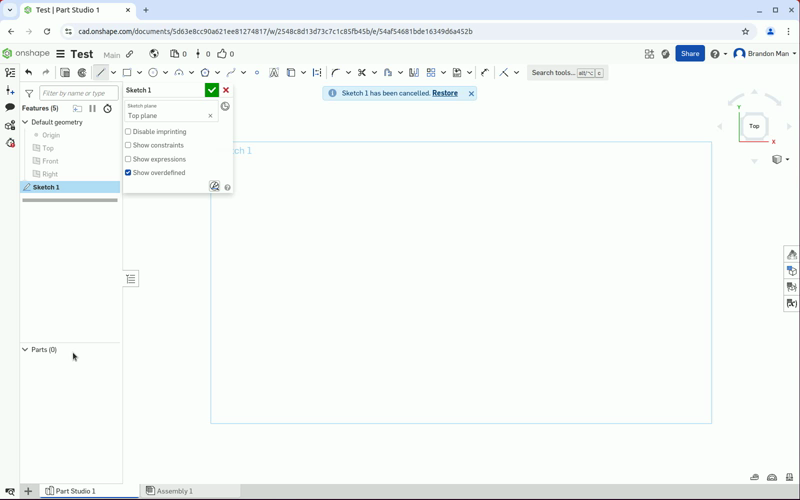
key_down(shift)
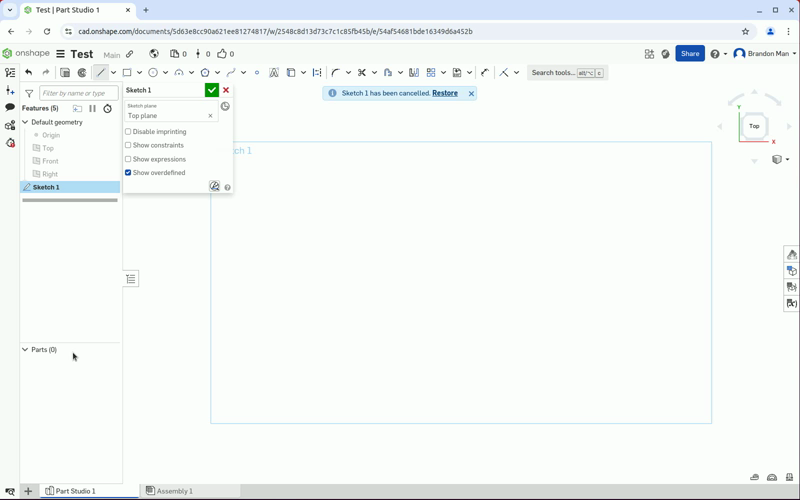
mouse_move(460, 282)
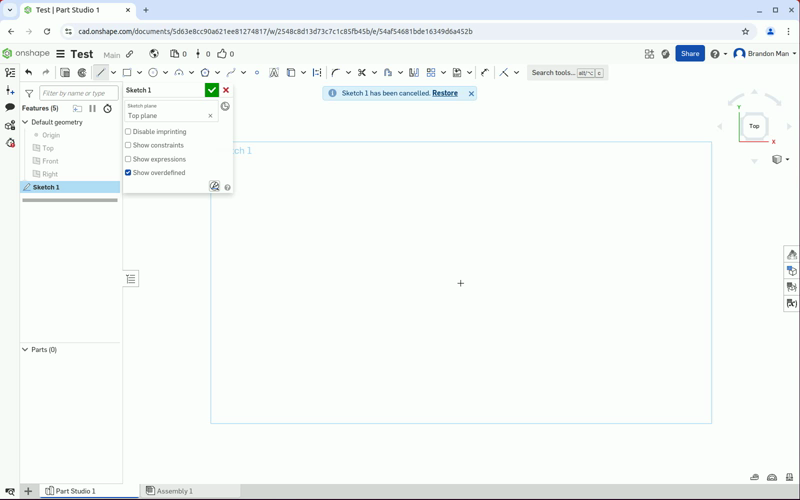
click(460, 282)
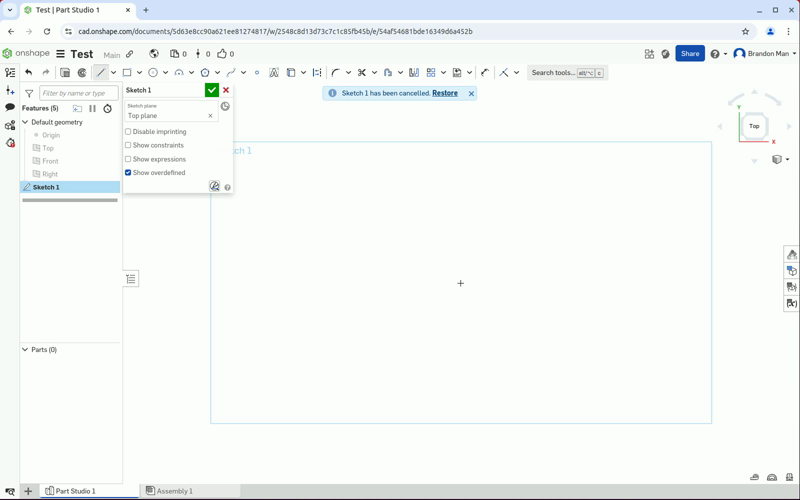
key_up(shift)
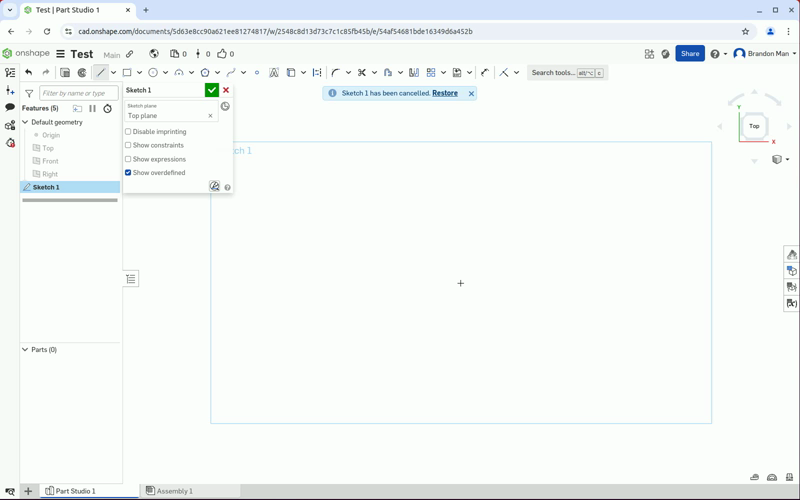
key_down(shift)
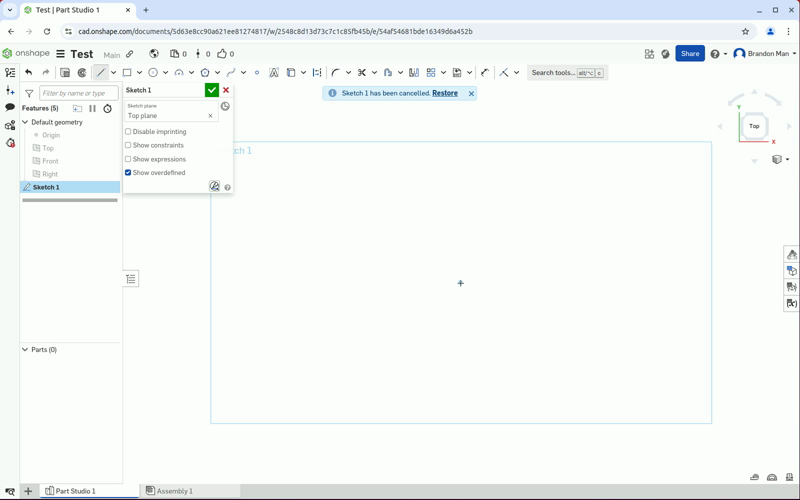
mouse_move(573, 282)
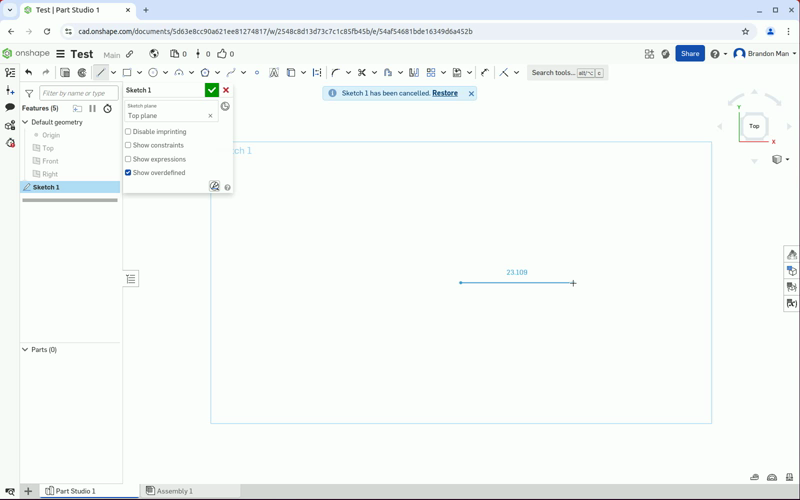
click(573, 282)
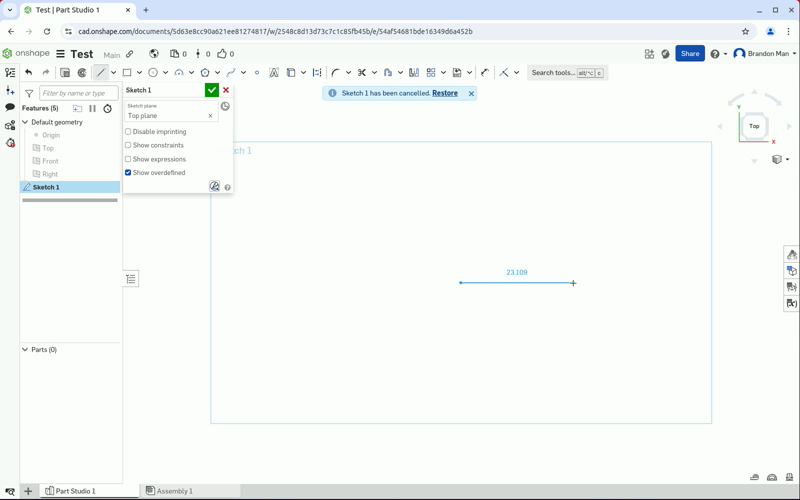
key_up(shift)
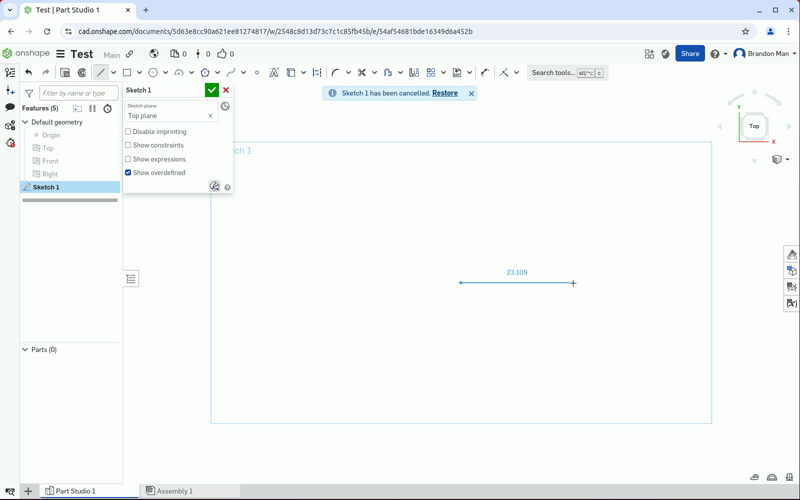
key_down(shift)
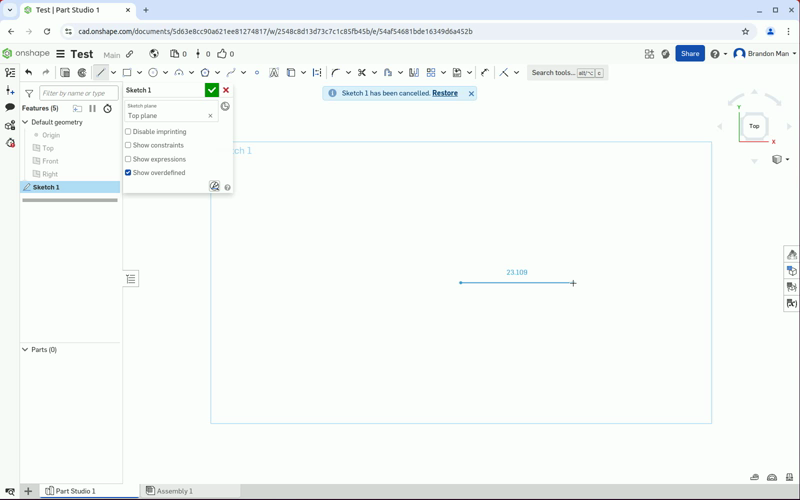
mouse_move(589, 282)
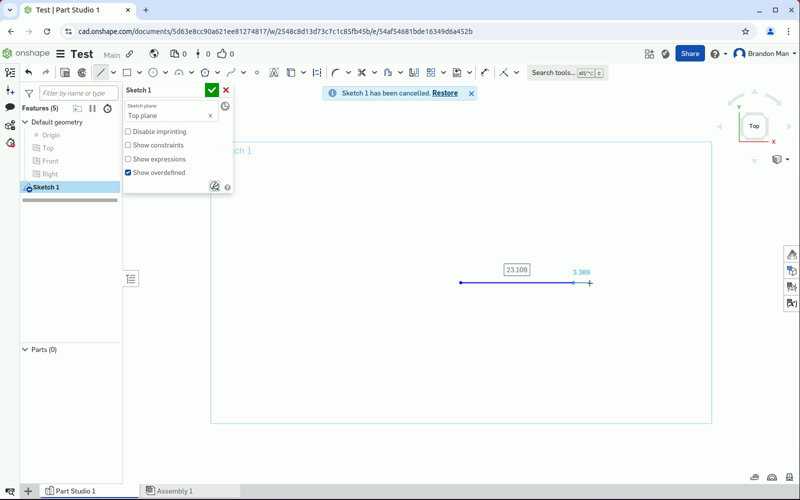
mouse_move(573, 260)
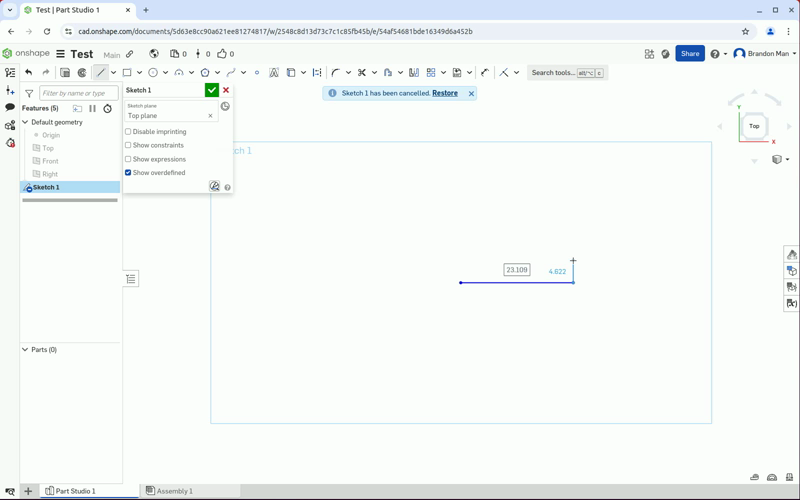
click(573, 260)
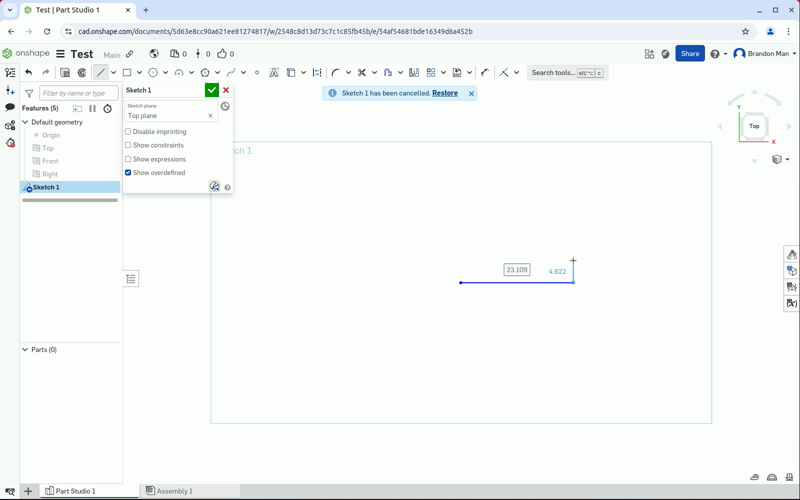
key_up(shift)
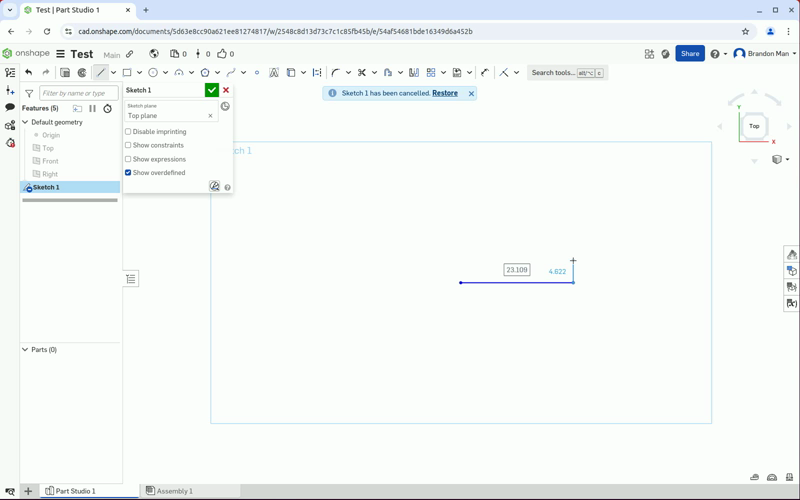
key_down(shift)
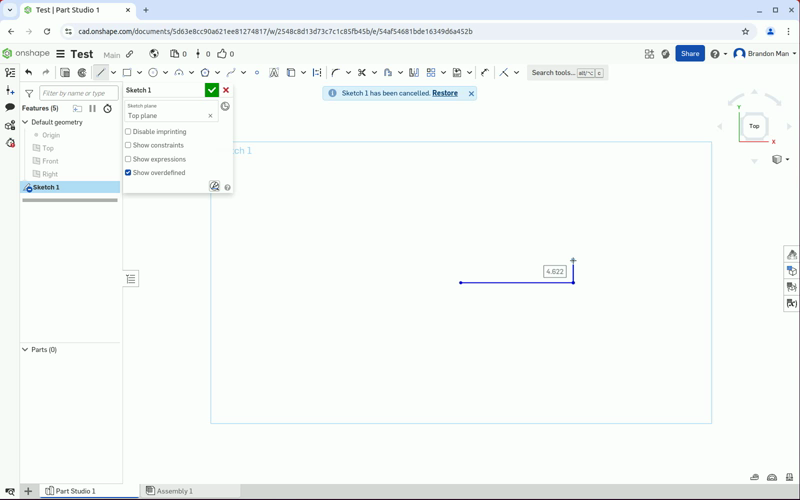
mouse_move(589, 260)
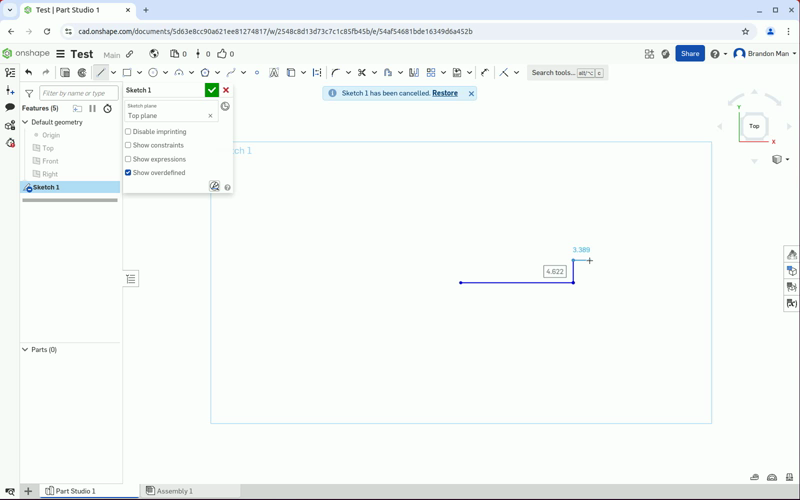
mouse_move(528, 260)
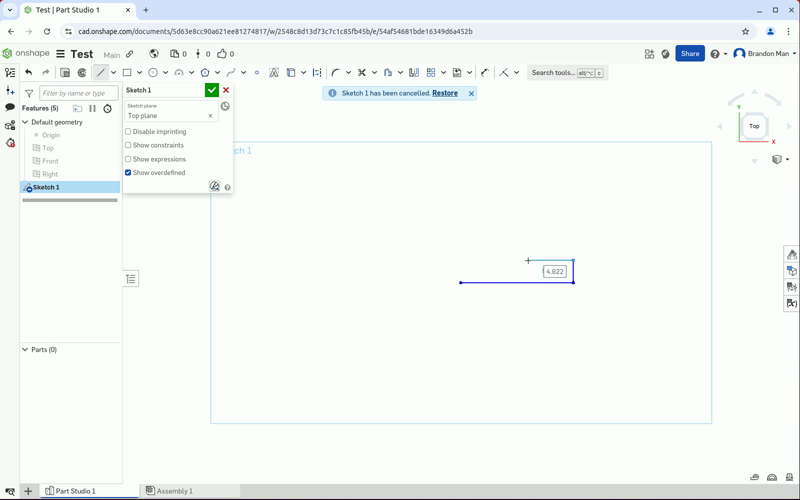
click(528, 260)
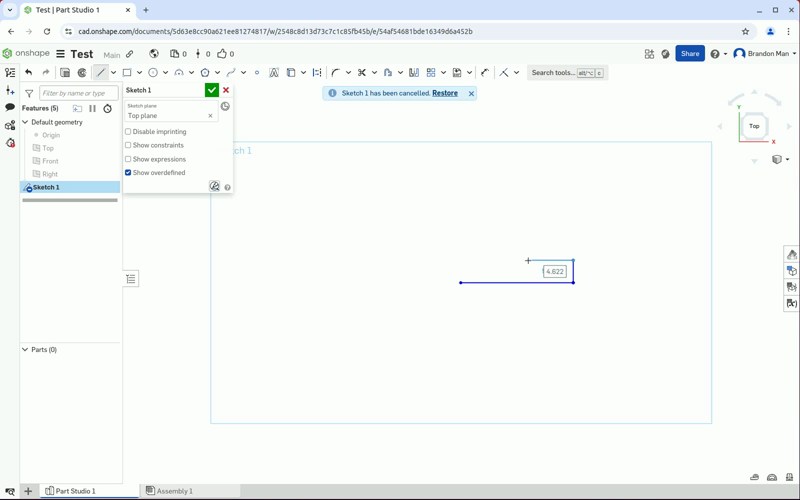
key_up(shift)
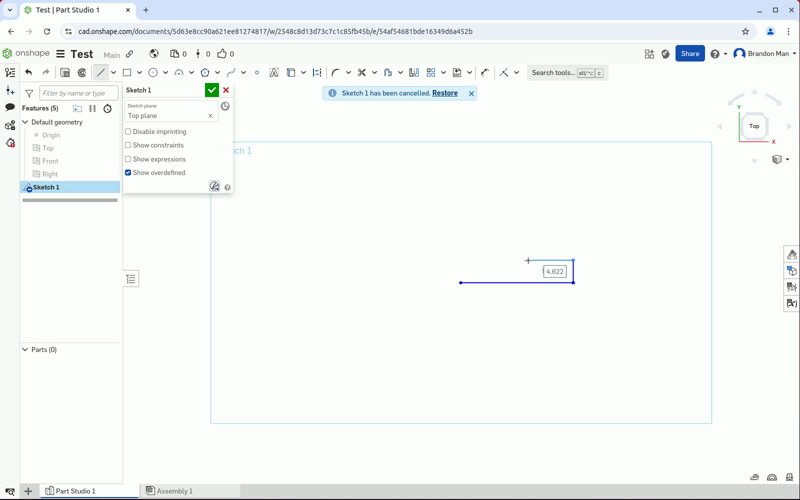
key_down(shift)
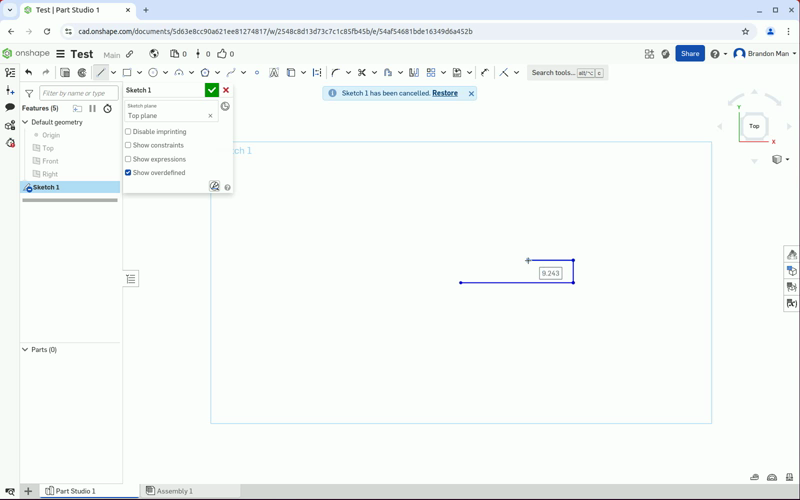
mouse_move(558, 260)
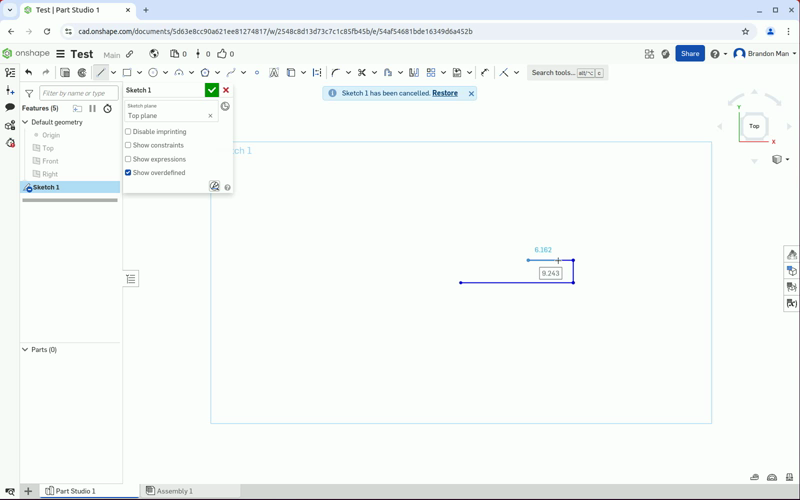
mouse_move(528, 215)
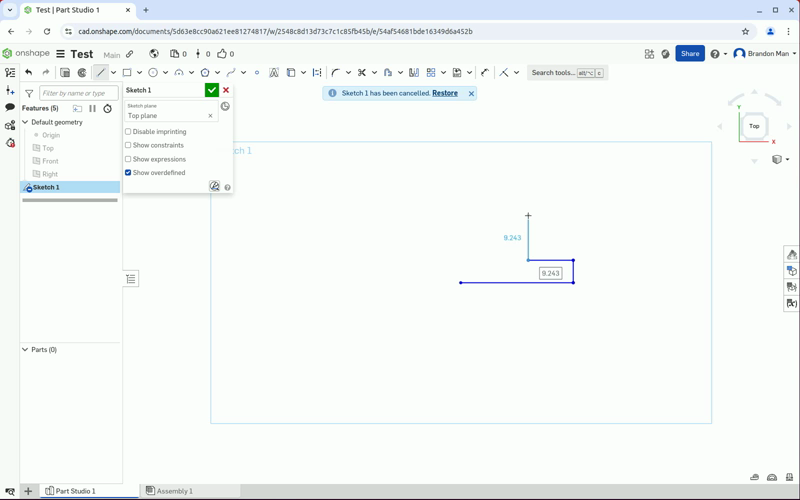
click(528, 215)
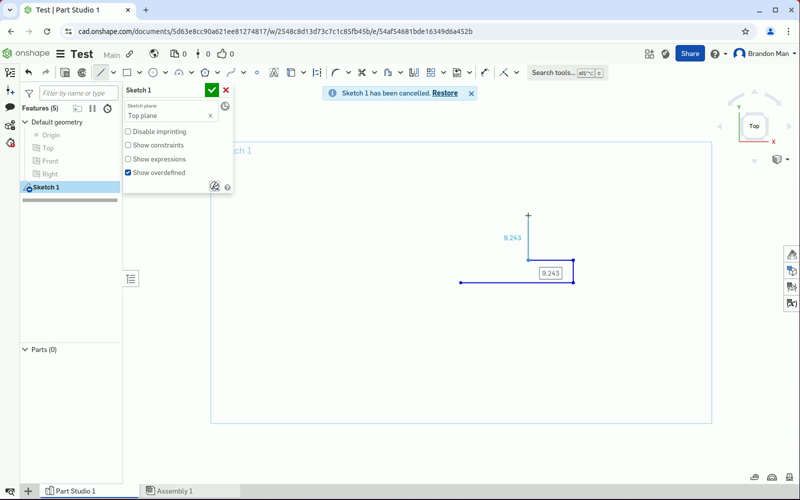
key_up(shift)
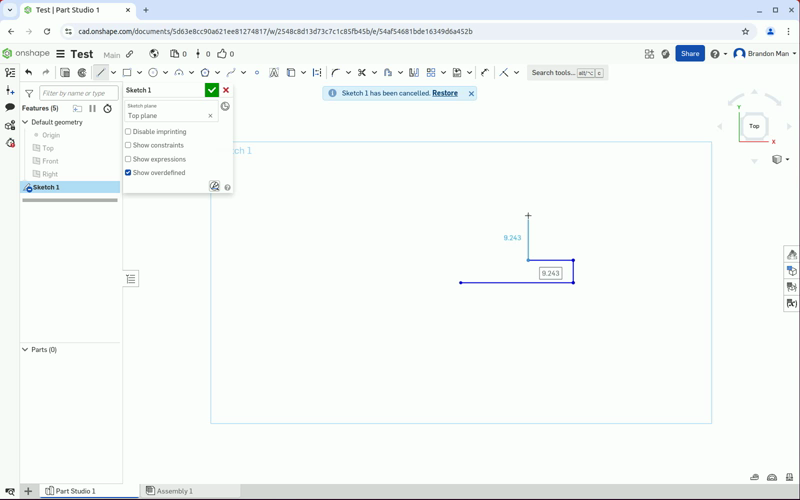
key_down(shift)
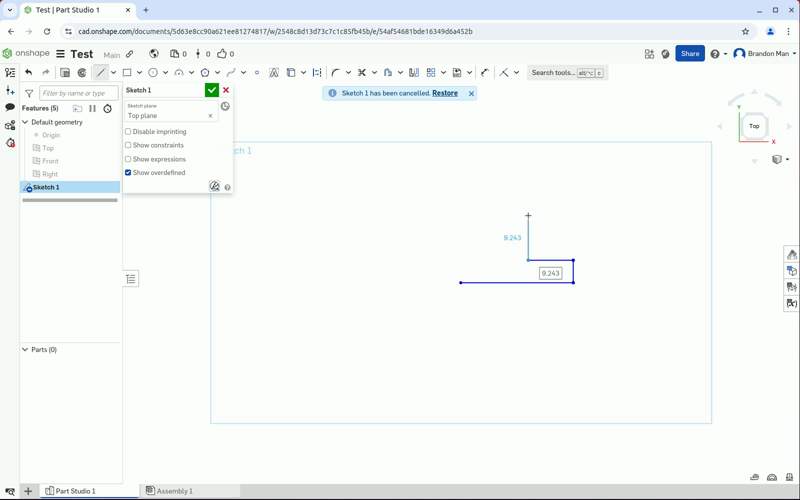
mouse_move(558, 215)
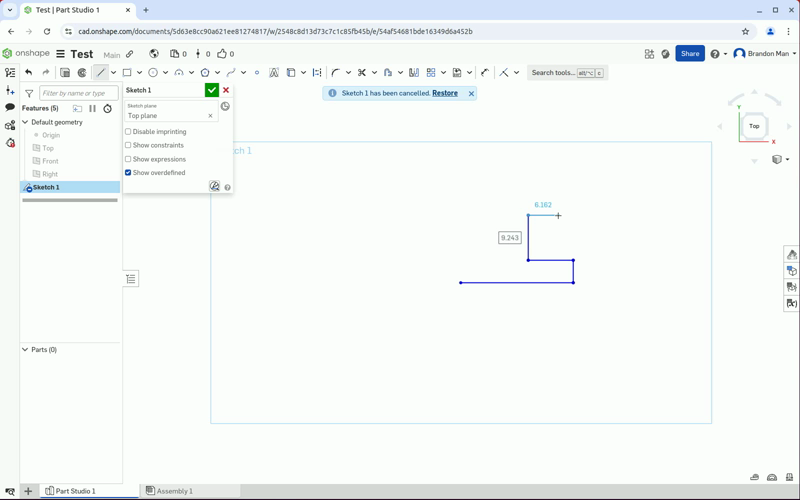
mouse_move(573, 215)
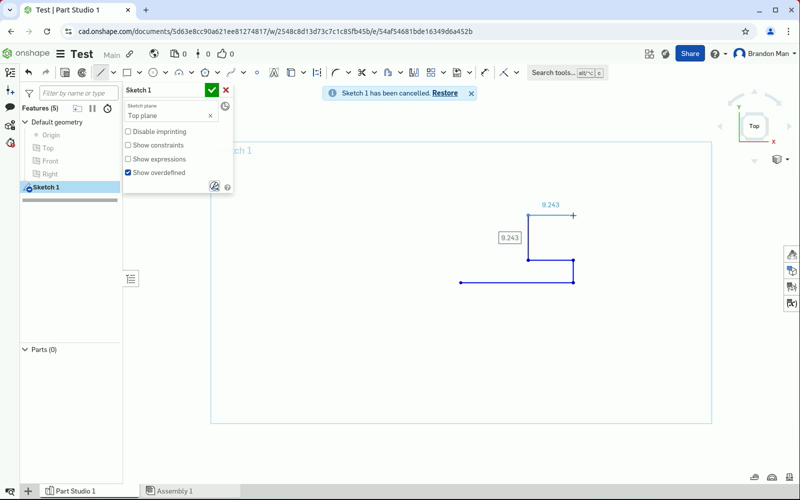
click(573, 215)
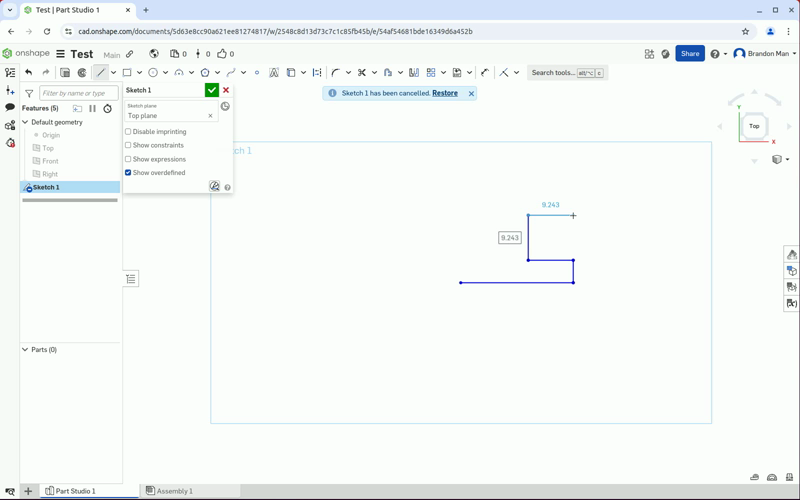
key_up(shift)
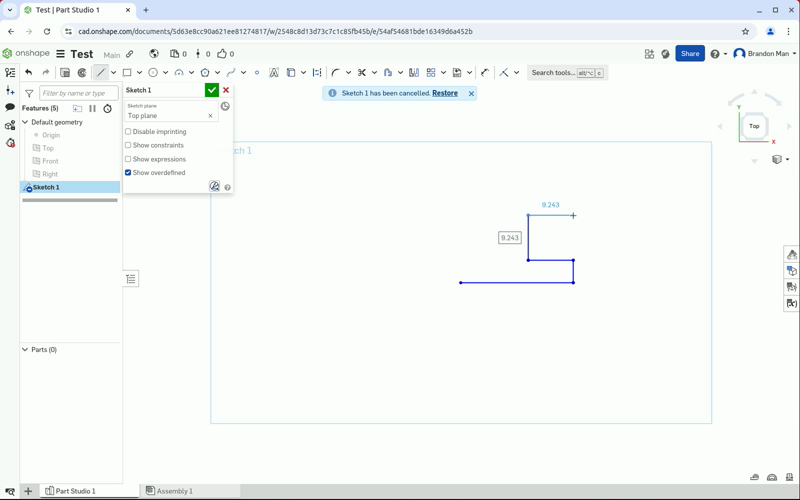
key_down(shift)
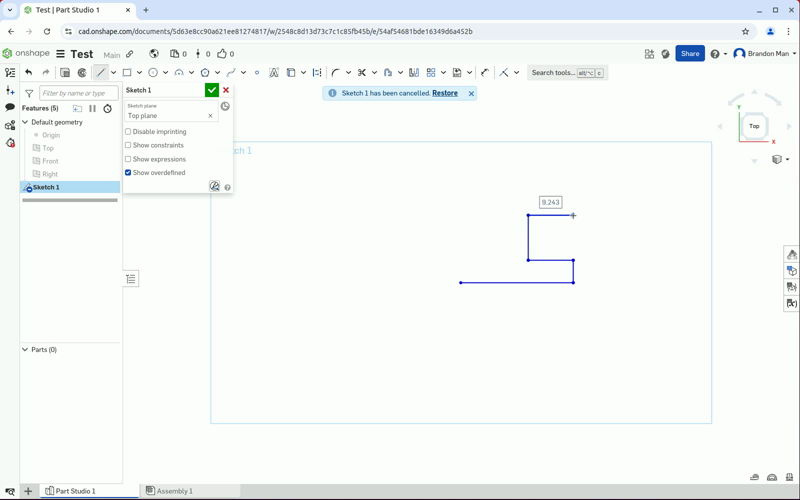
mouse_move(589, 215)
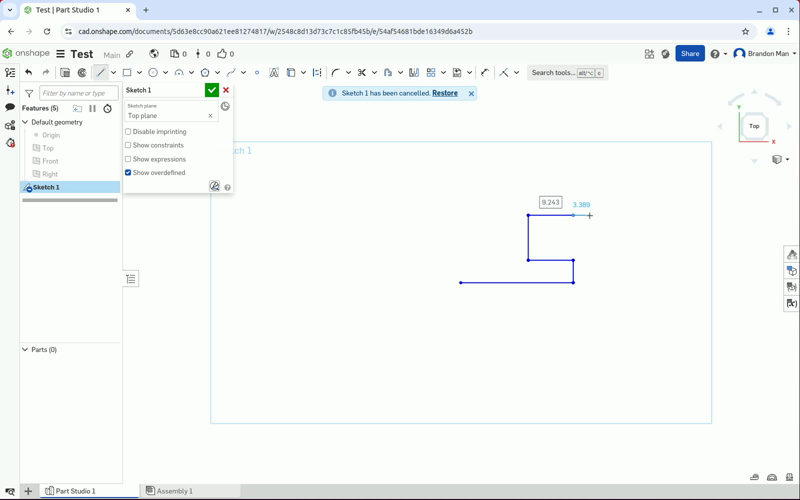
mouse_move(573, 192)
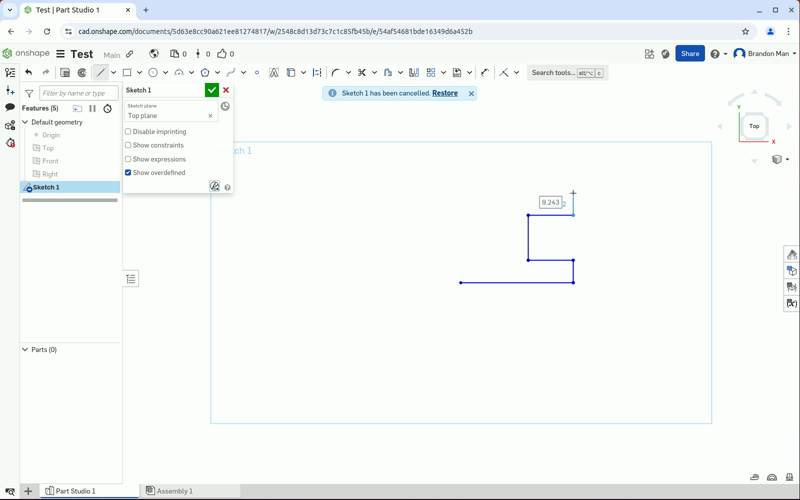
click(573, 192)
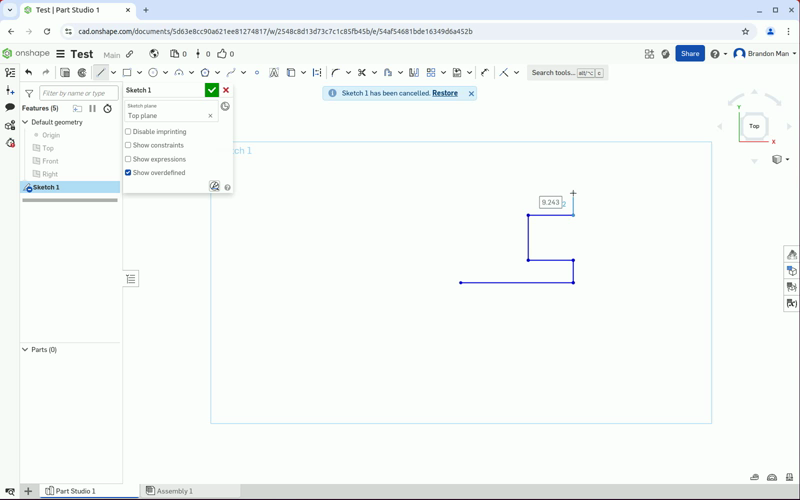
key_up(shift)
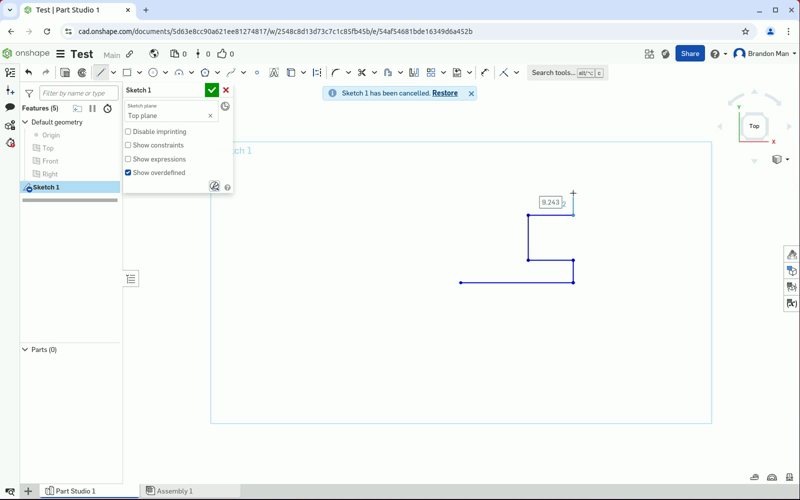
key_down(shift)
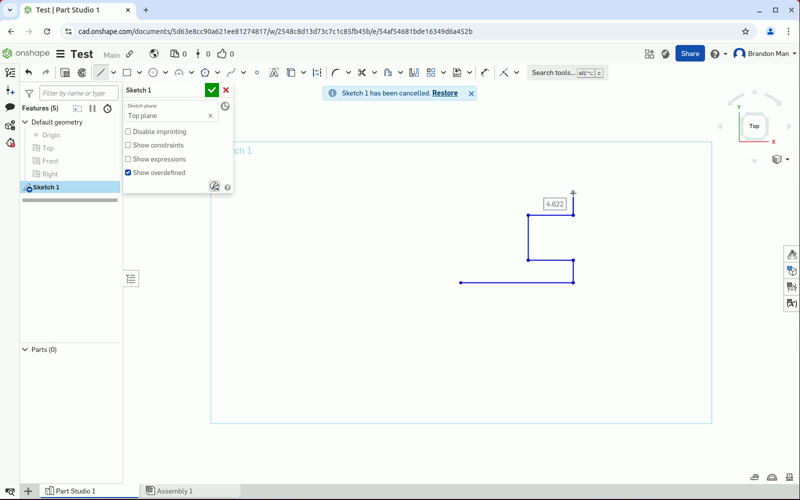
mouse_move(460, 192)
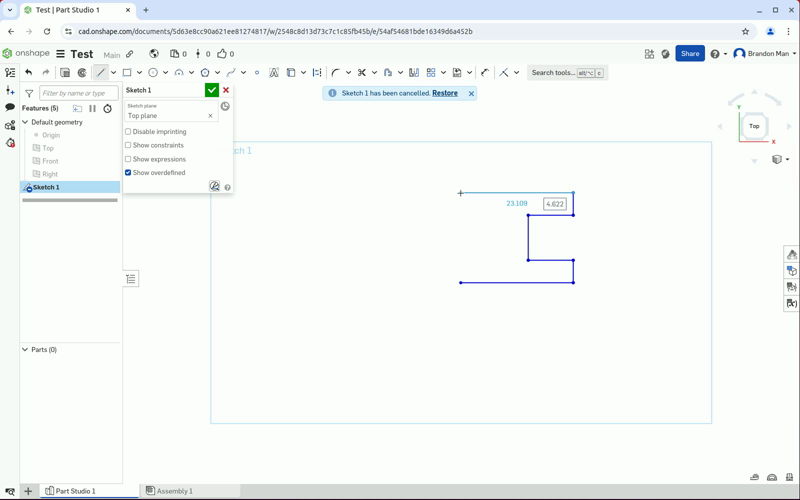
click(460, 192)
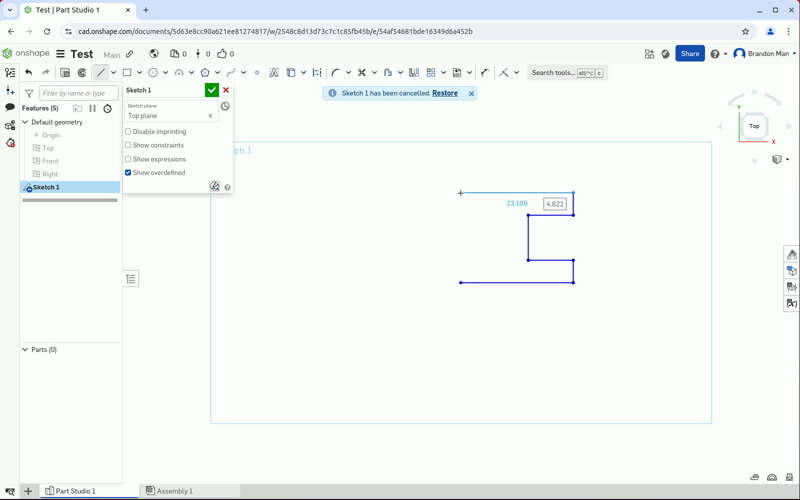
key_up(shift)
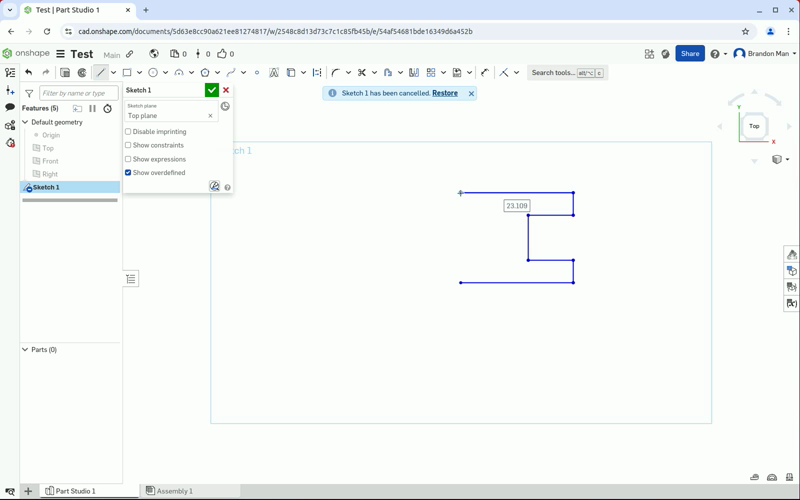
key_down(shift)
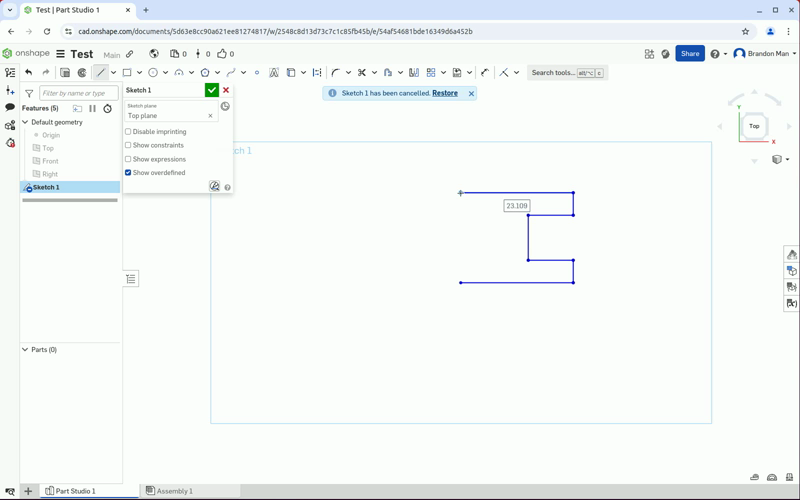
mouse_move(460, 282)
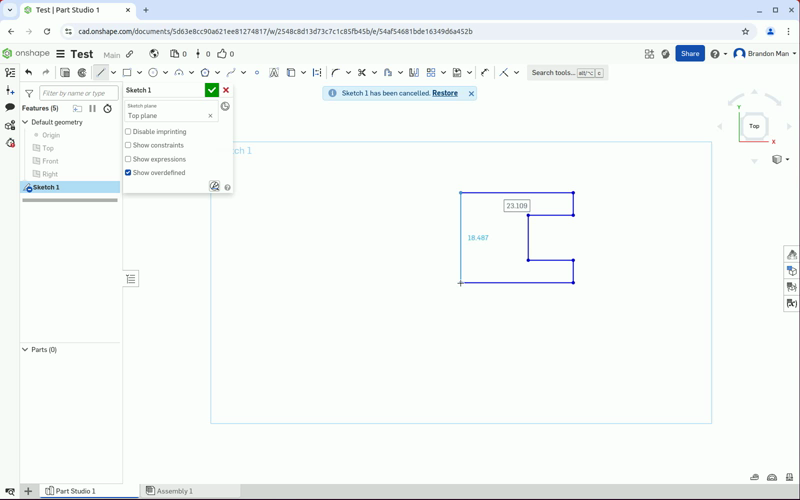
key_up(shift)
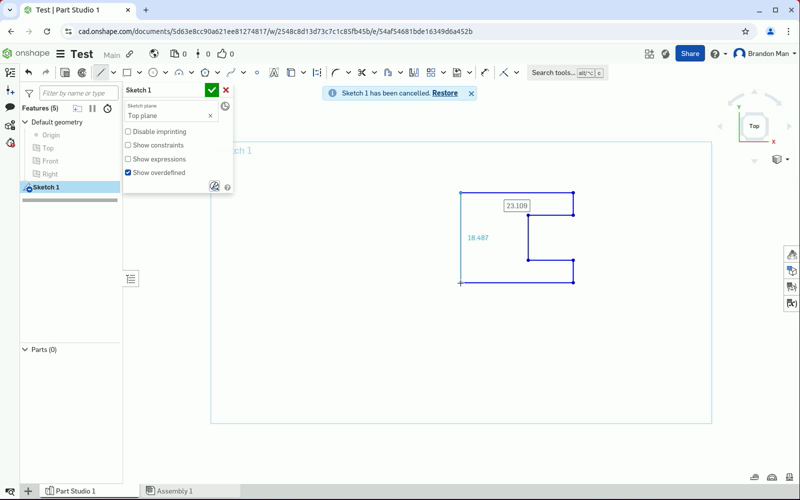
click(460, 282)
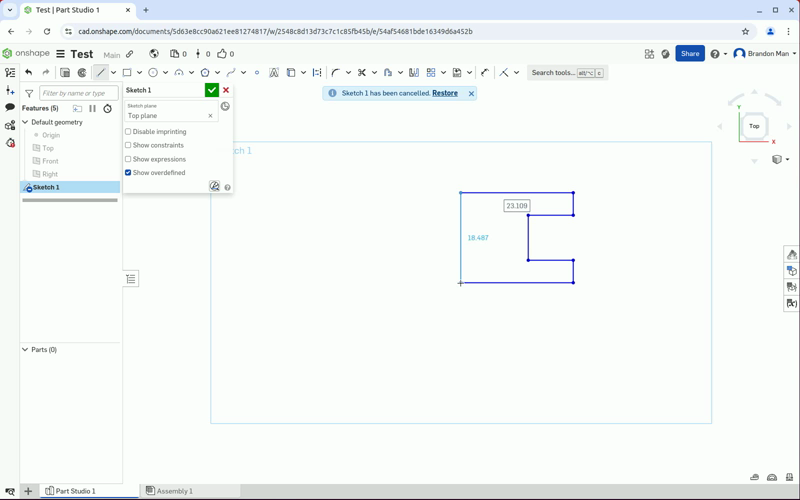
key(esc)
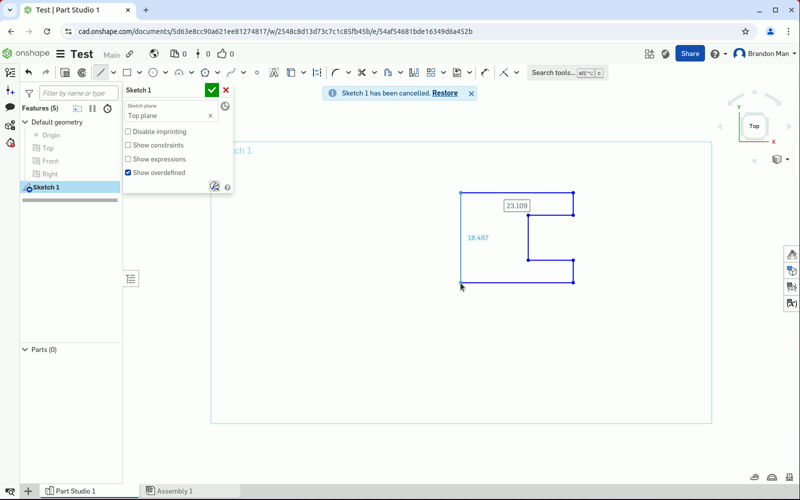
mouse_move(469, 230)
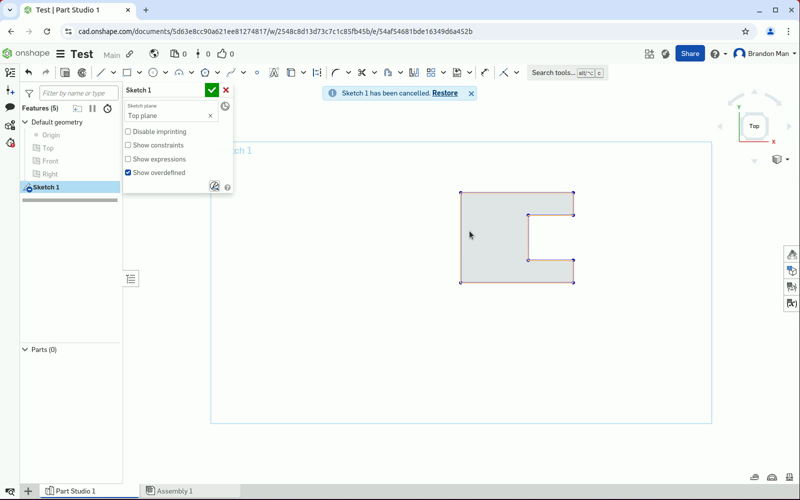
click(469, 230)
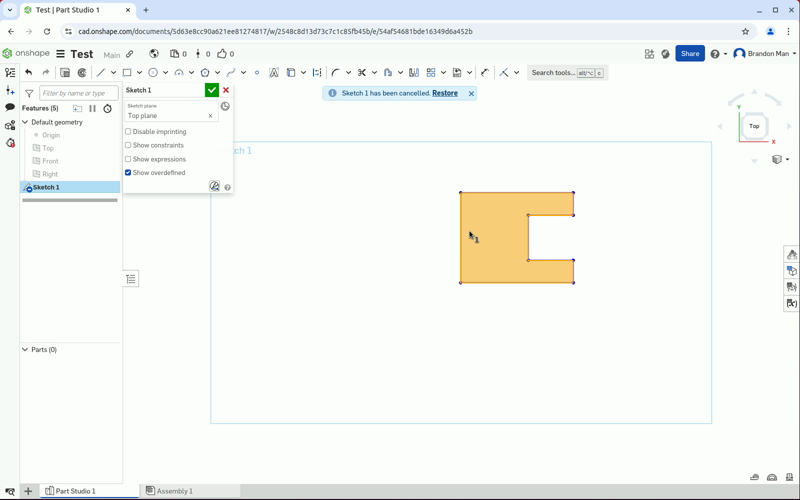
mouse_move(73, 352)
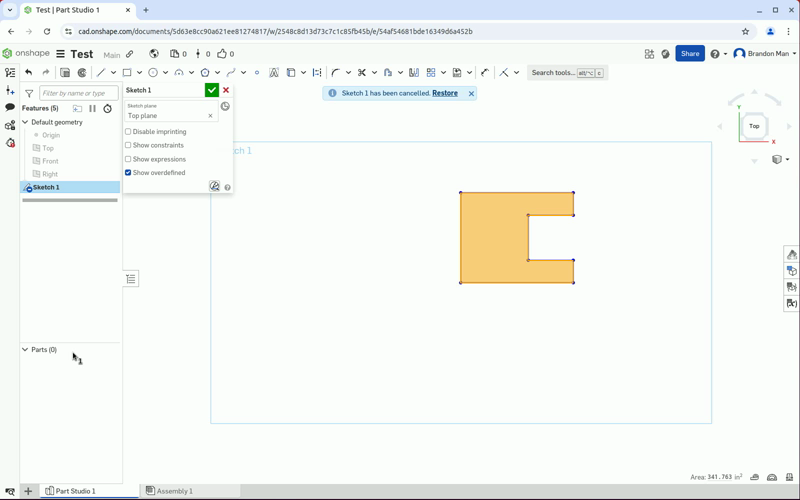
key(shift+y)
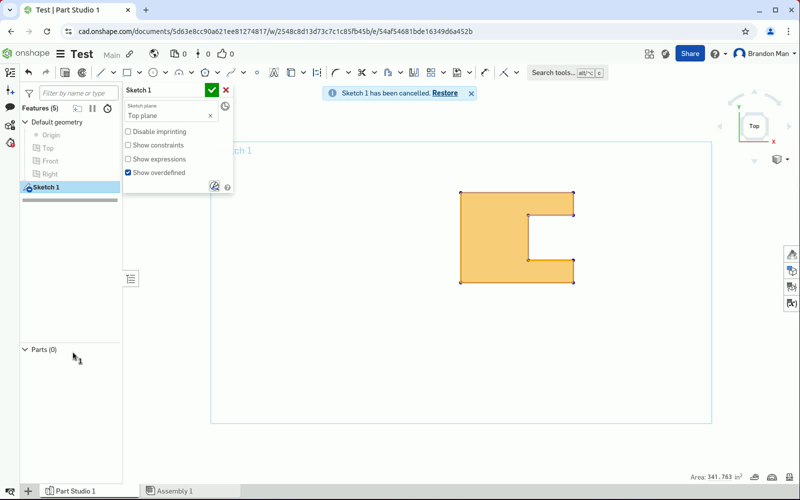
key(shift+e)
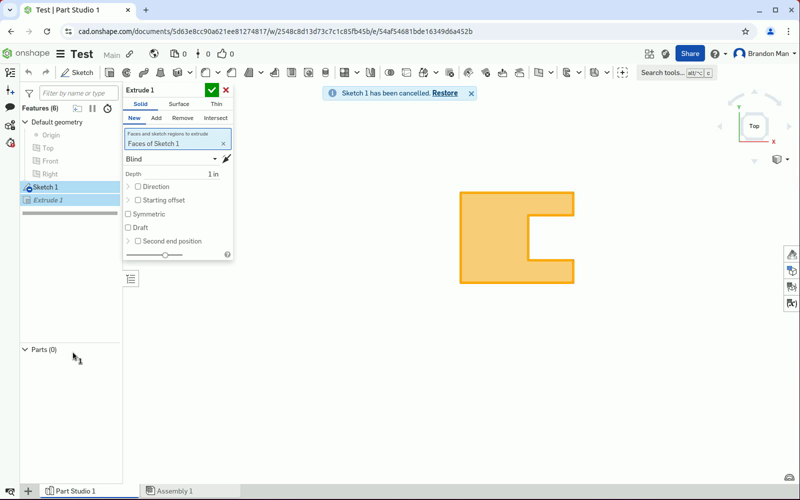
mouse_move(143, 106)
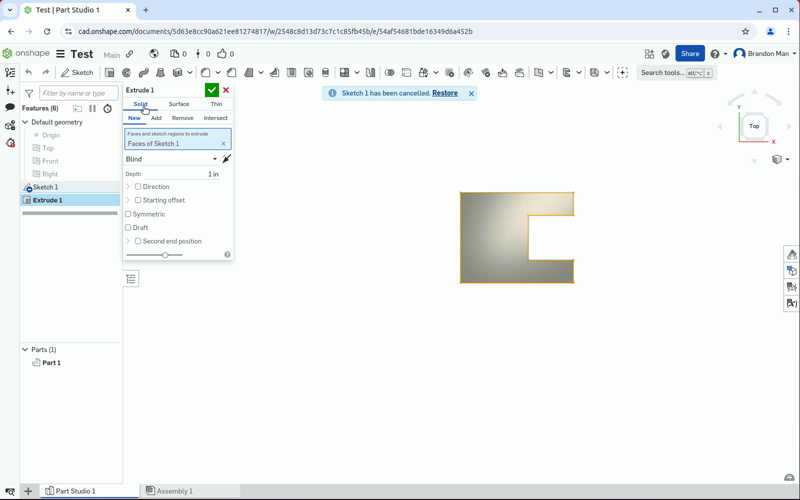
click(143, 106)
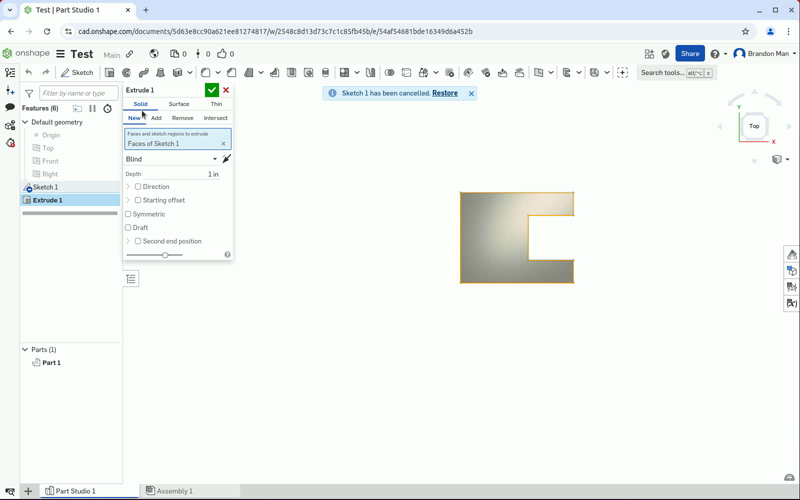
mouse_move(137, 120)
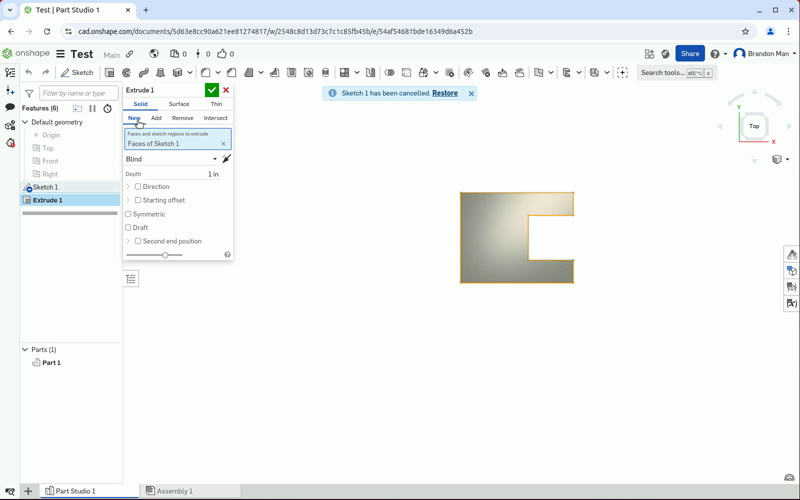
click(137, 120)
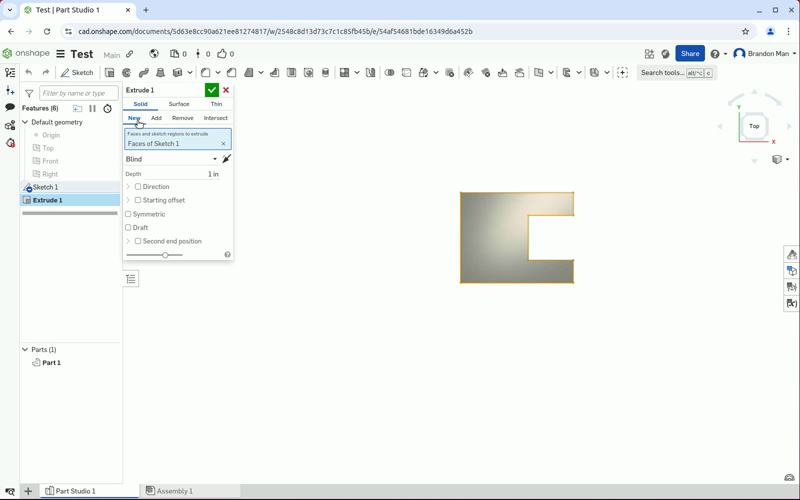
key(tab, 4)
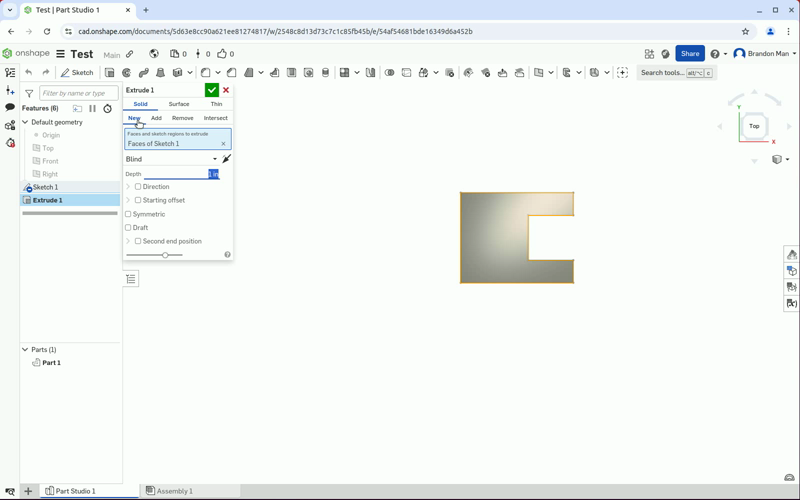
text(-9.147)
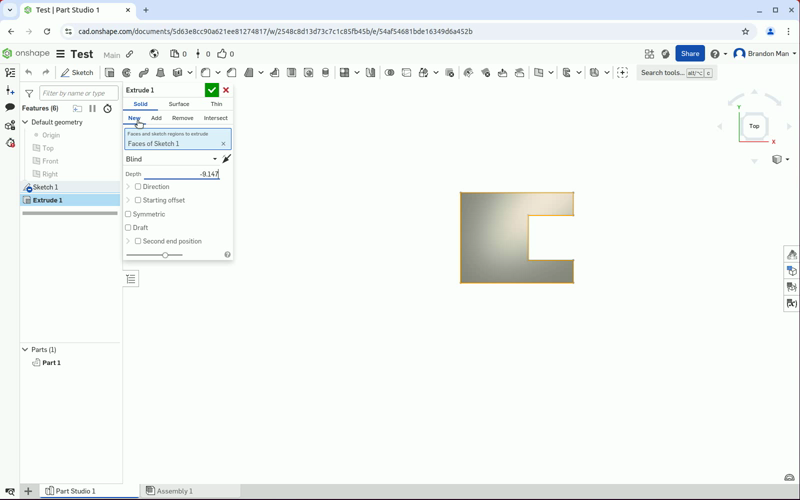
key(enter)
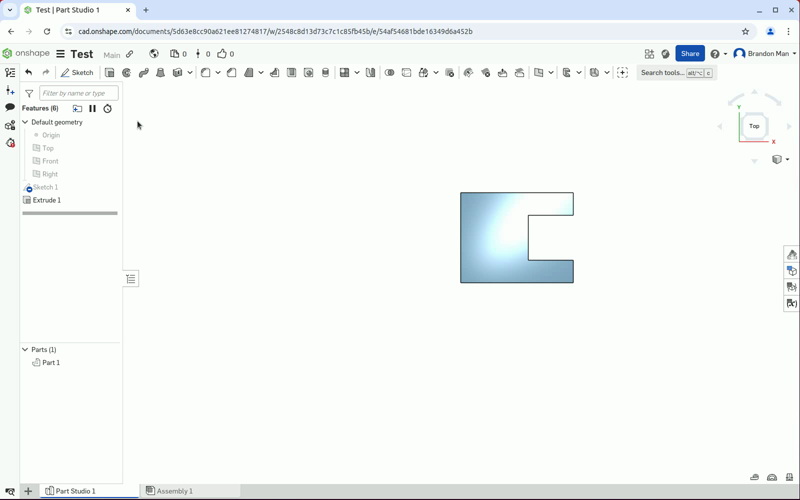
key(shift+h)
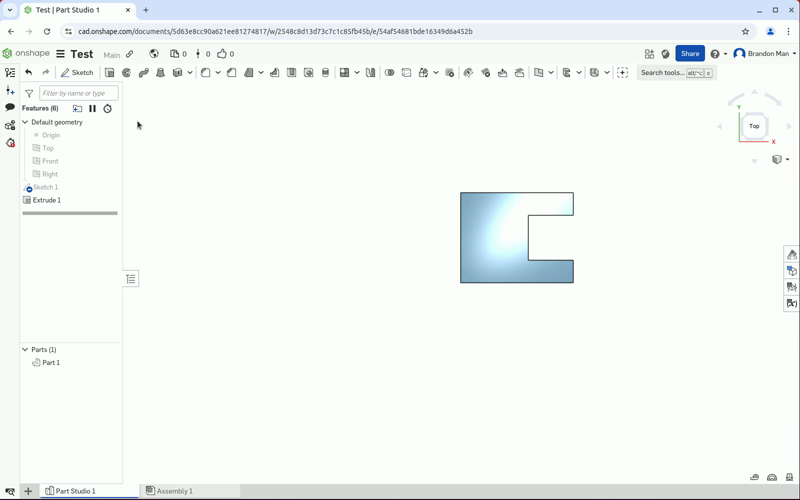
key(shift+h)
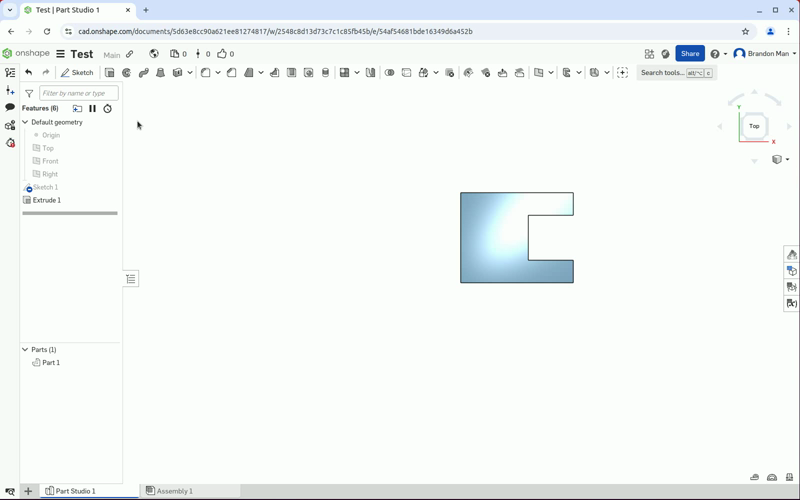
mouse_move(73, 189)
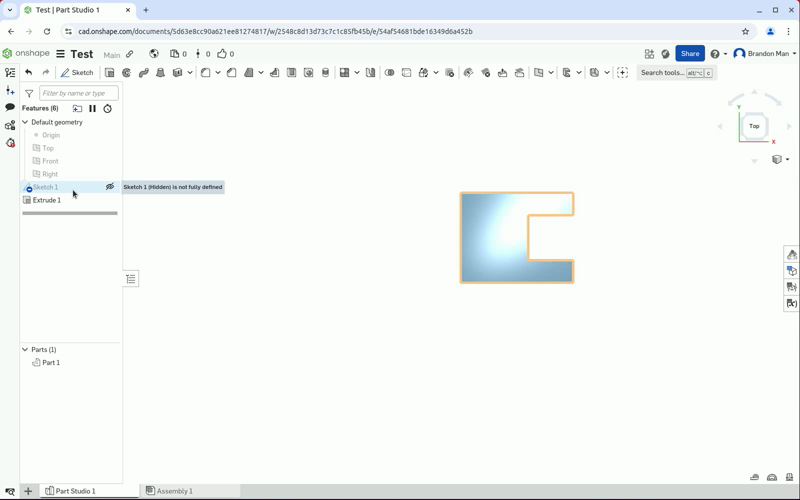
click(73, 189)
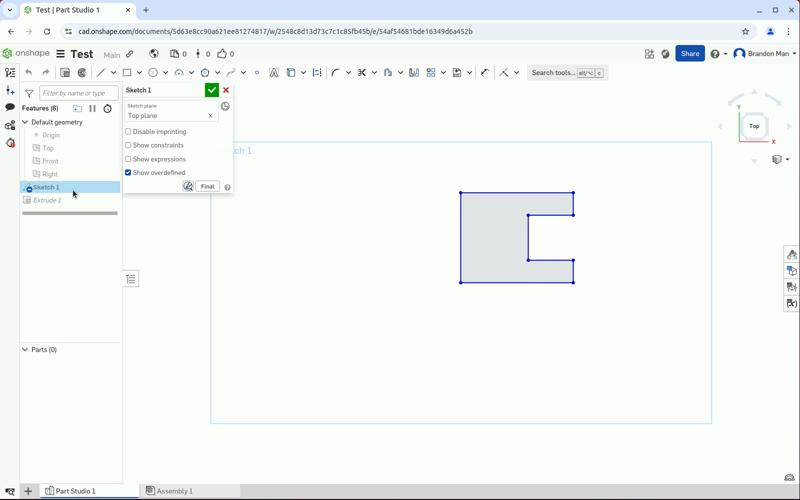
mouse_move(229, 92)
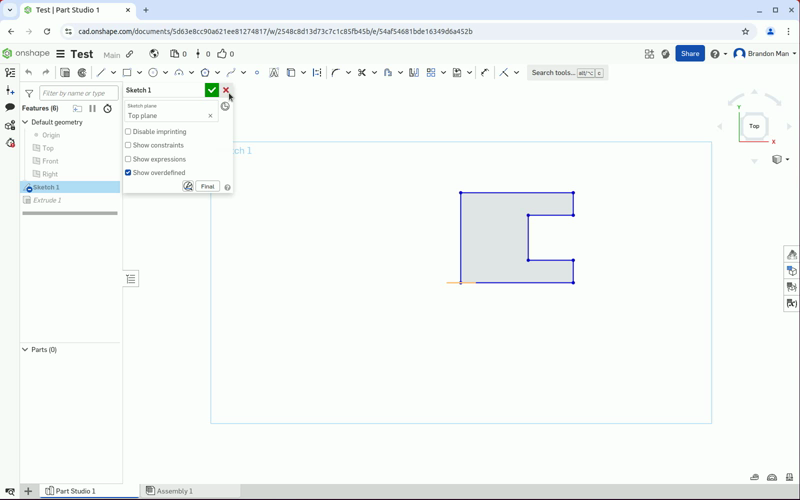
click(229, 92)
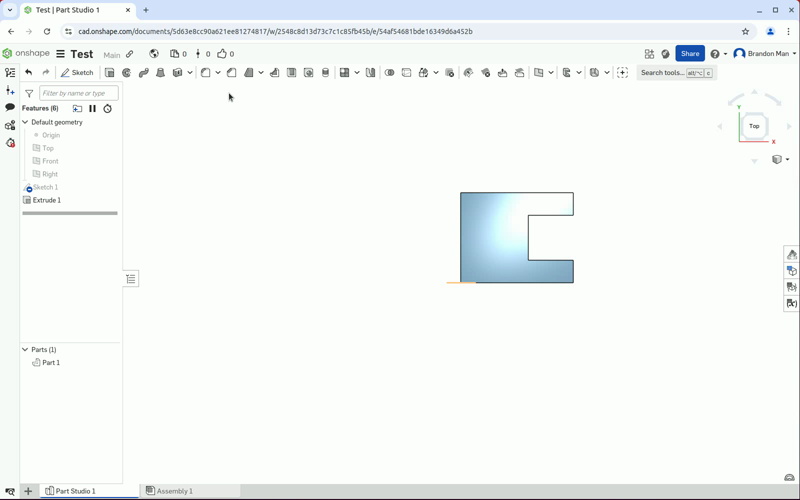
mouse_move(73, 352)
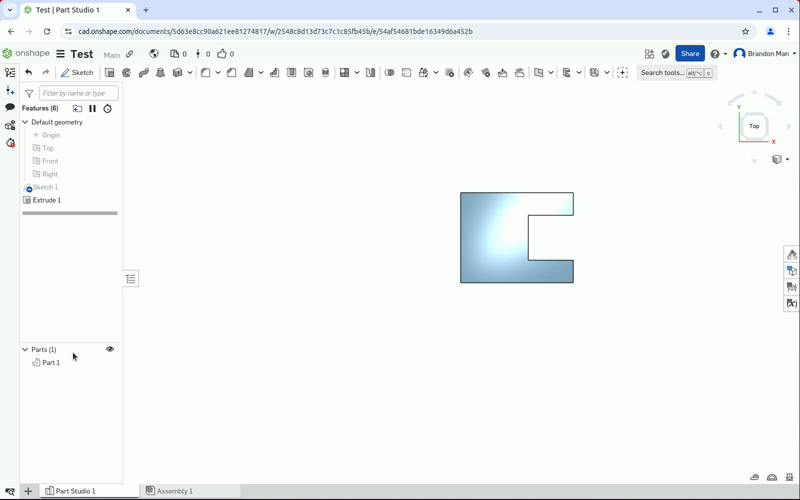
key(y)
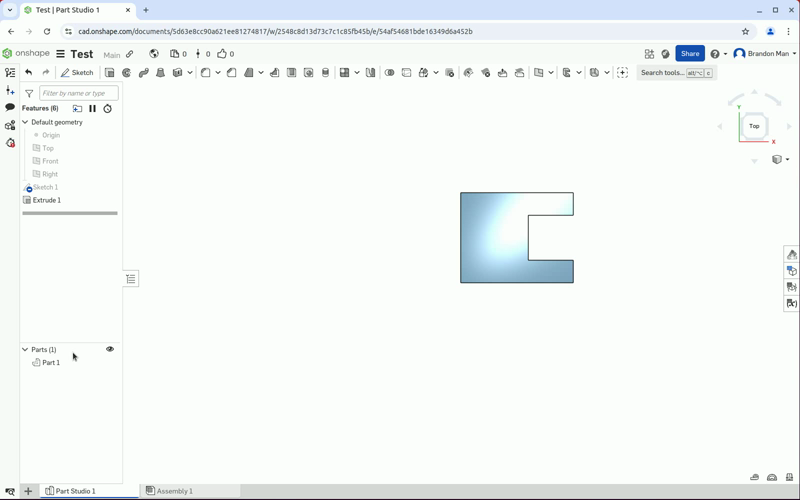
key(shift+p)
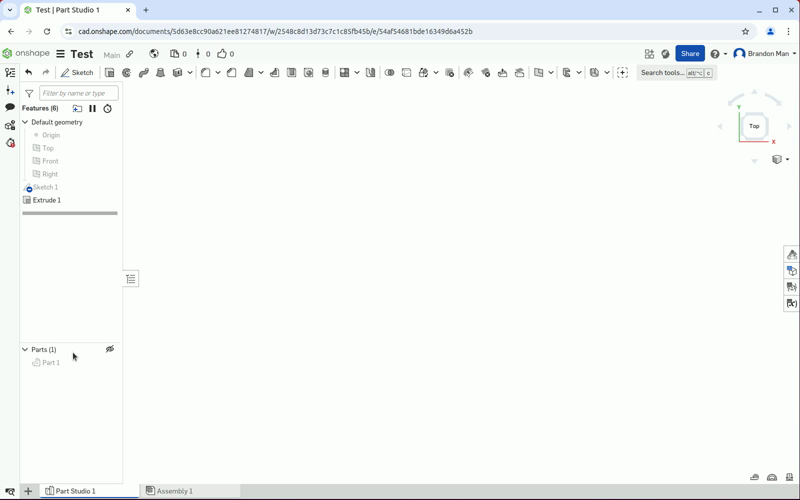
key(space)
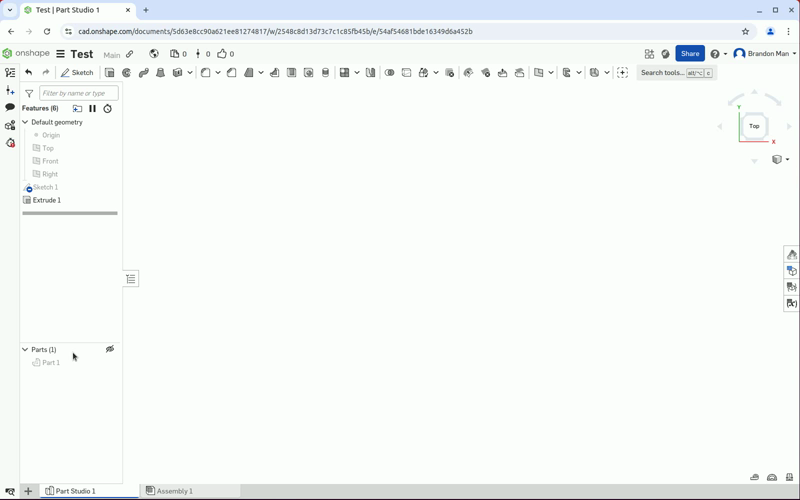
key_down(shift)
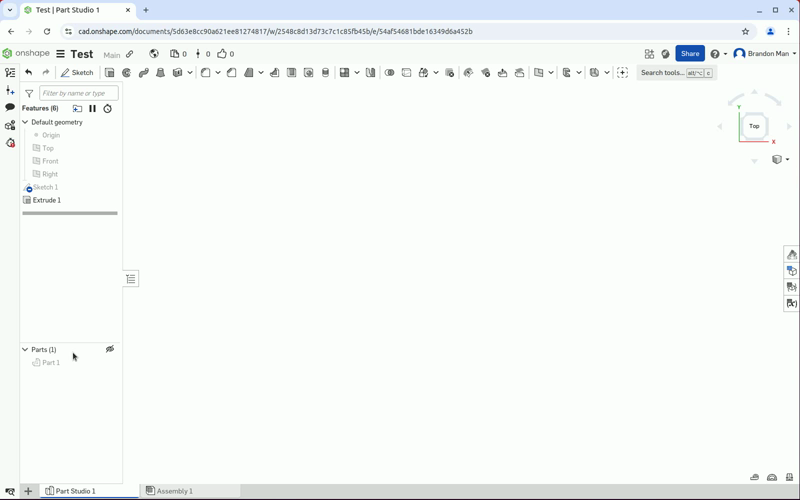
key(up)
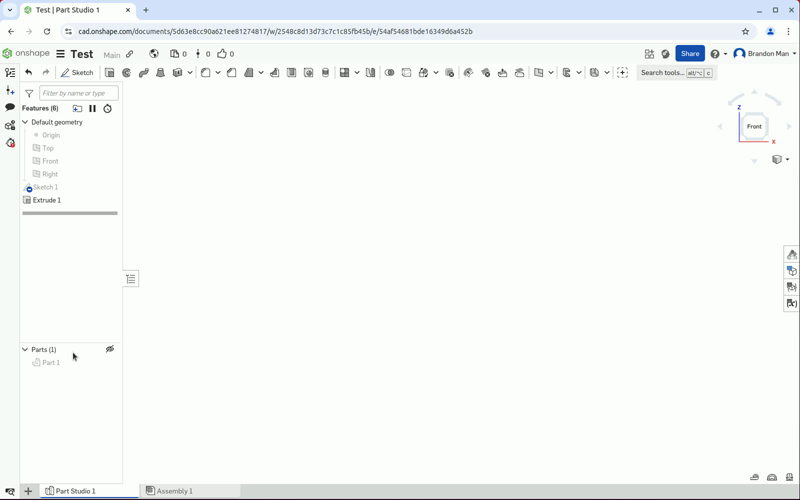
key_up(shift)
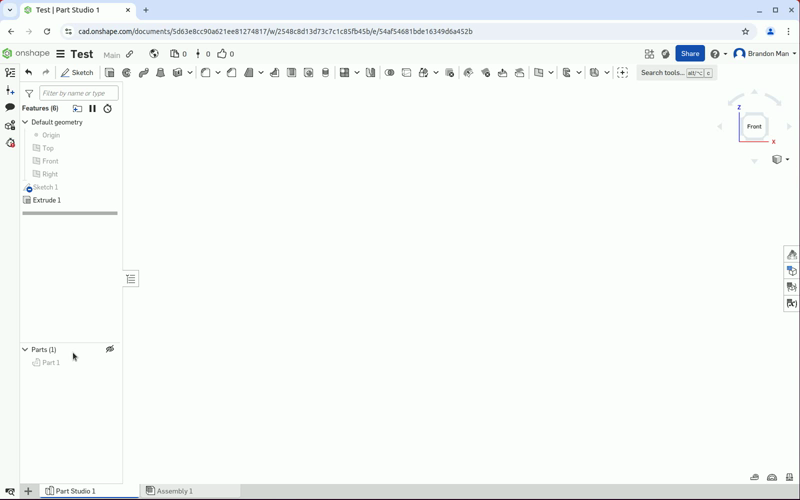
key(space)
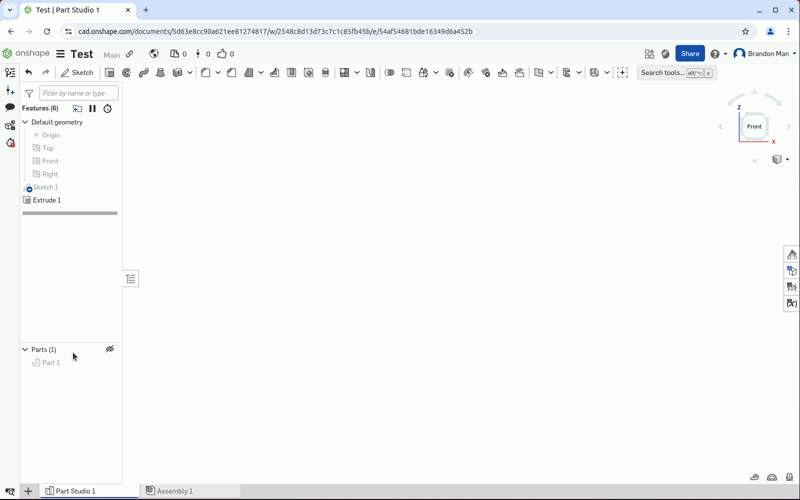
key_down(shift)
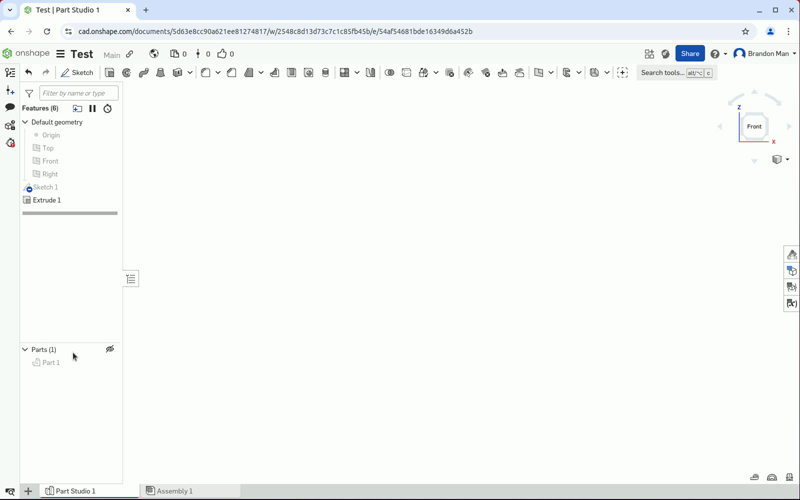
key(left)
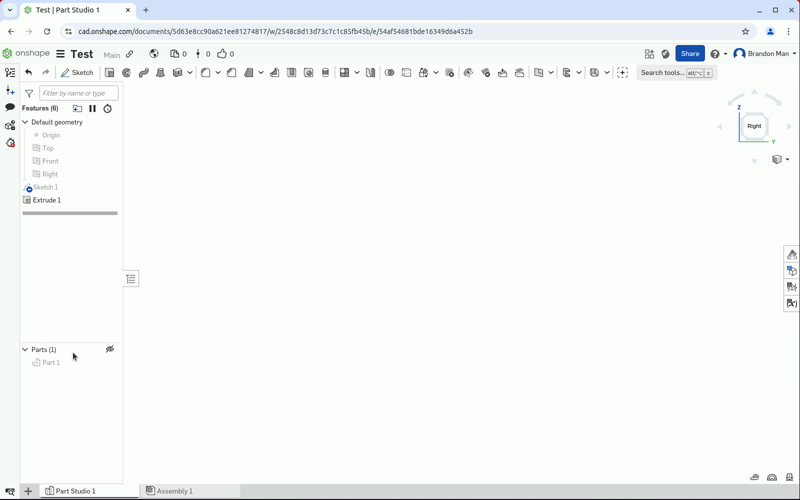
key_up(shift)
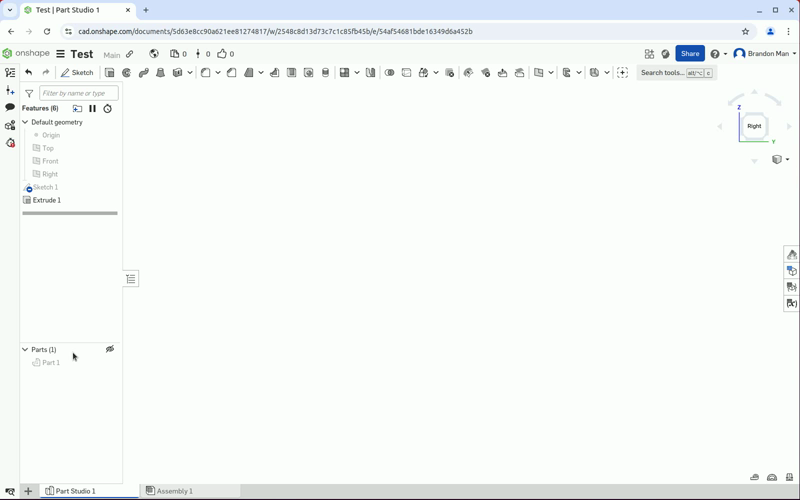
mouse_move(73, 352)
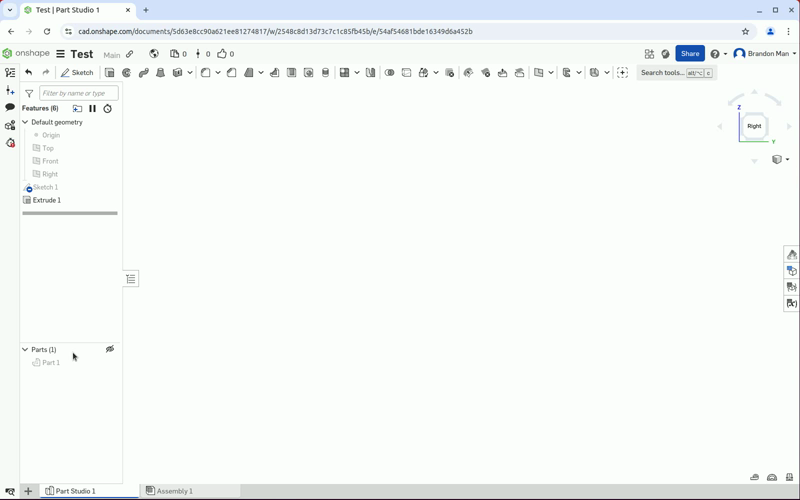
key(shift+y)
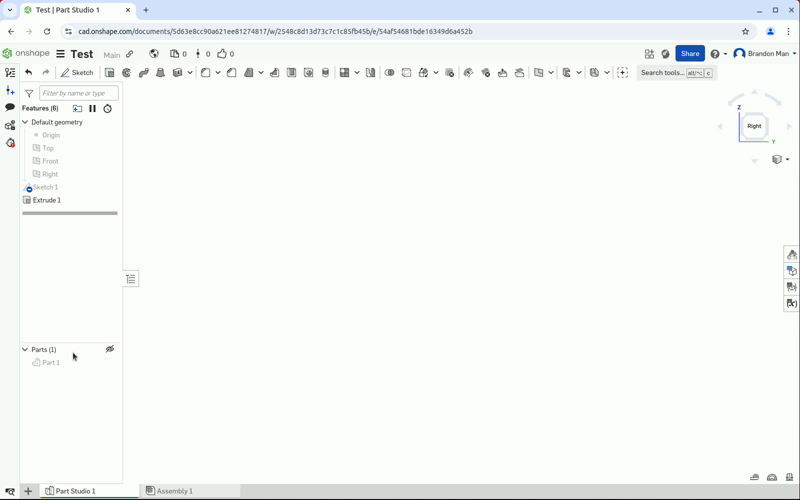
key(shift+s)
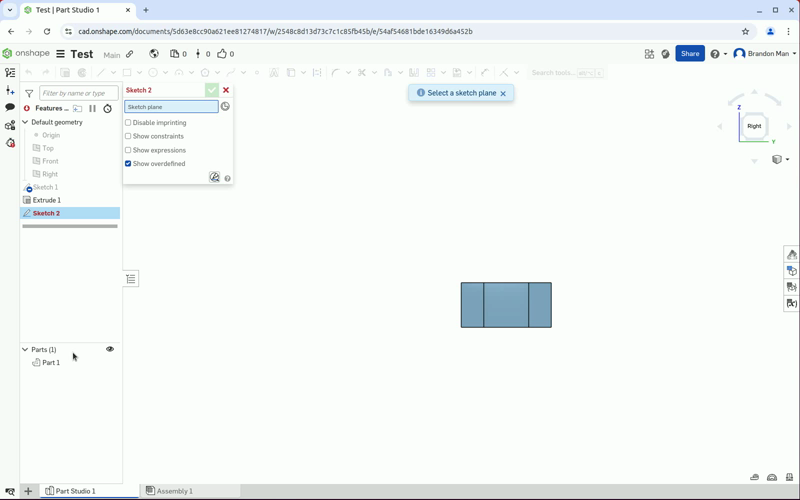
mouse_move(73, 176)
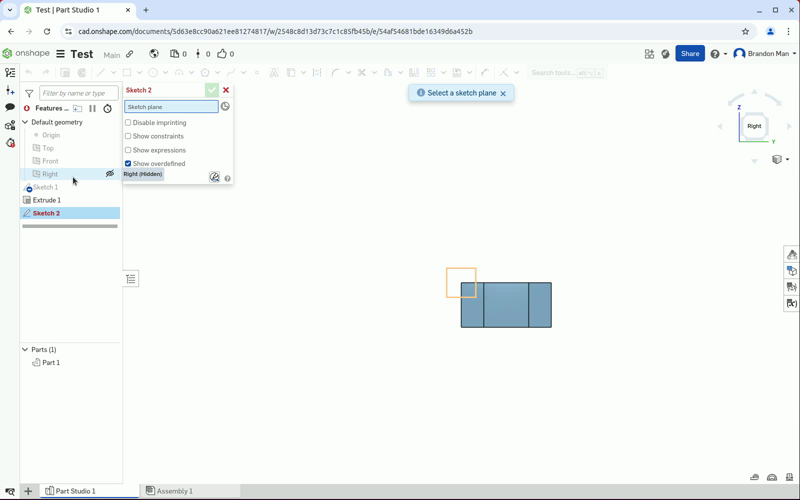
click(73, 176)
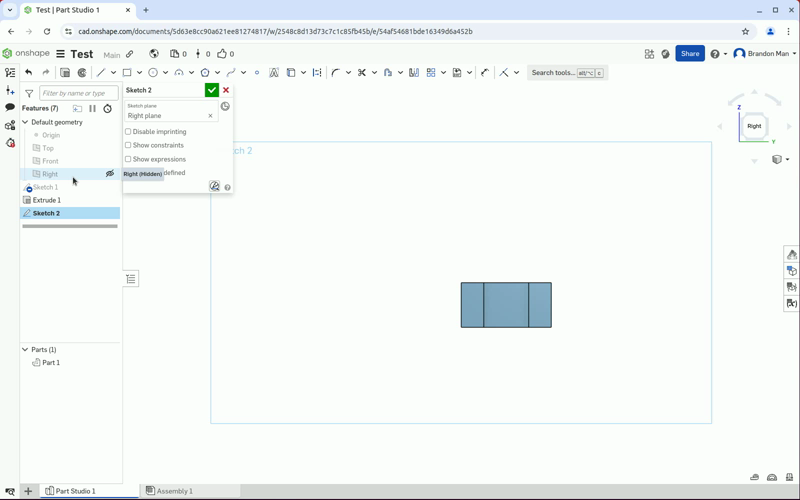
mouse_move(73, 352)
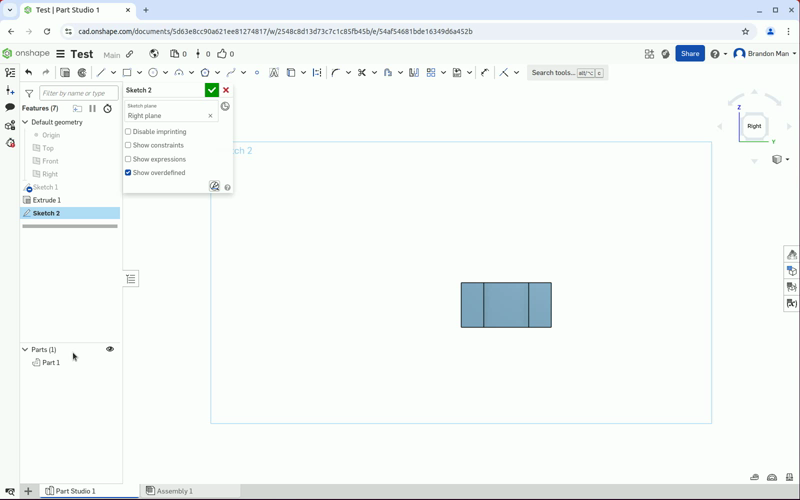
key(y)
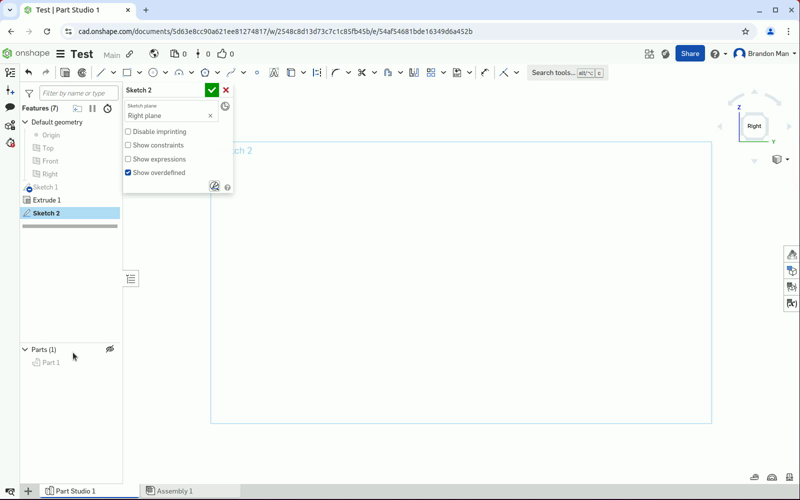
key(l)
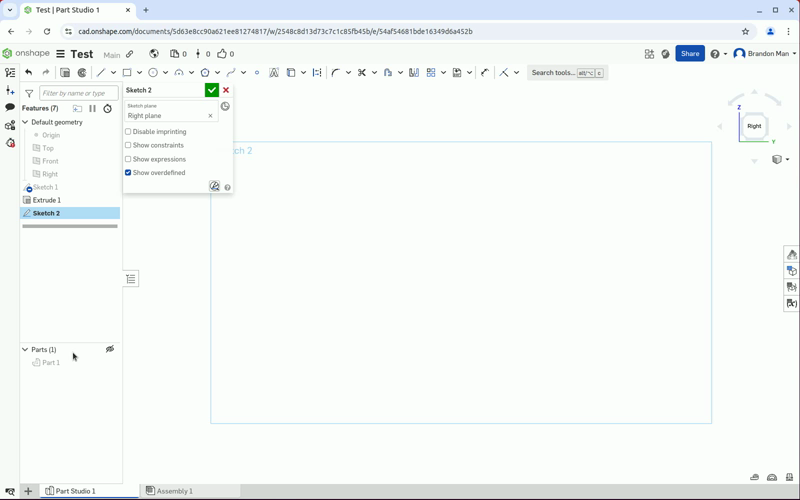
key_down(shift)
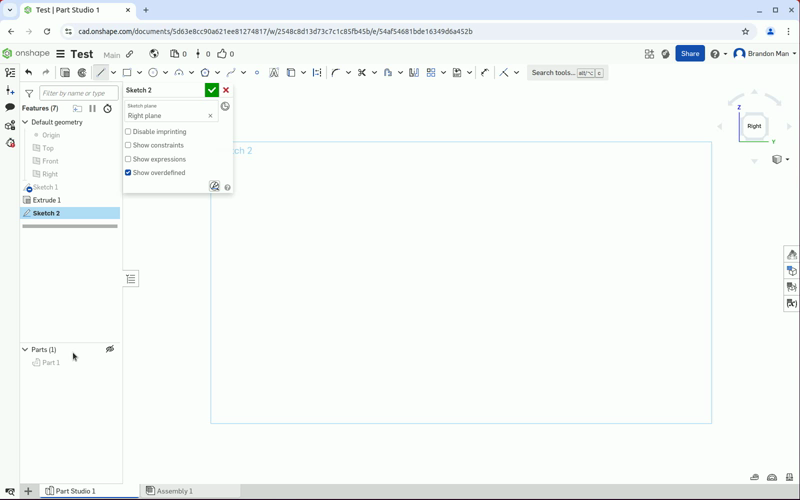
mouse_move(460, 282)
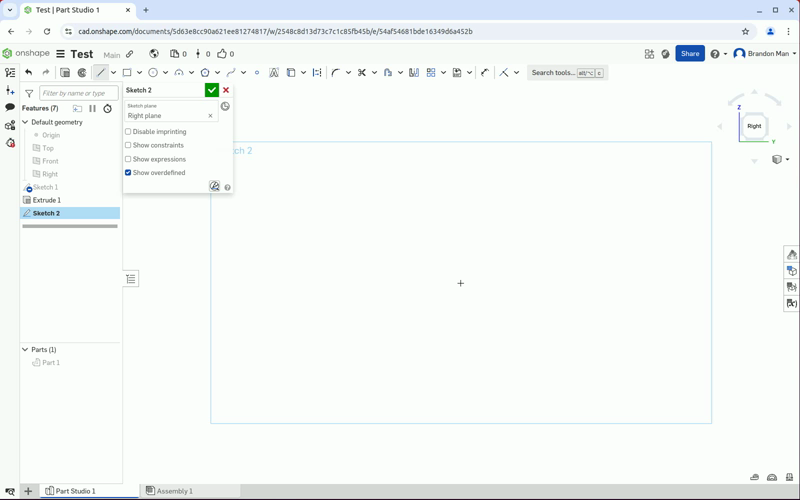
click(460, 282)
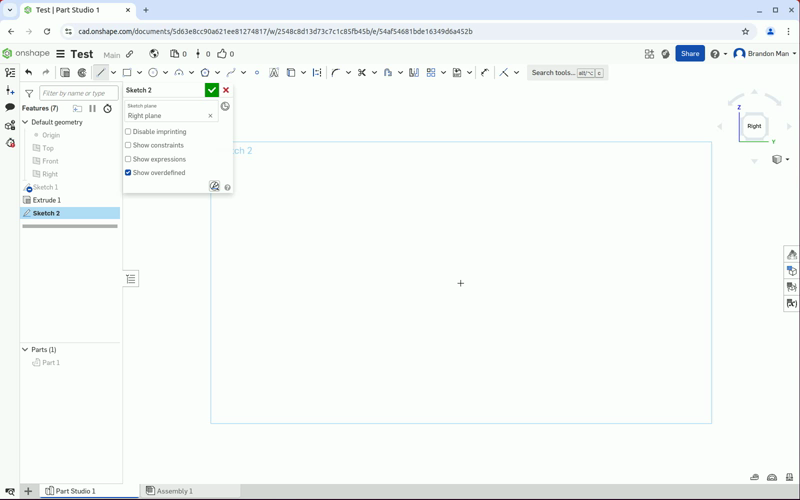
key_up(shift)
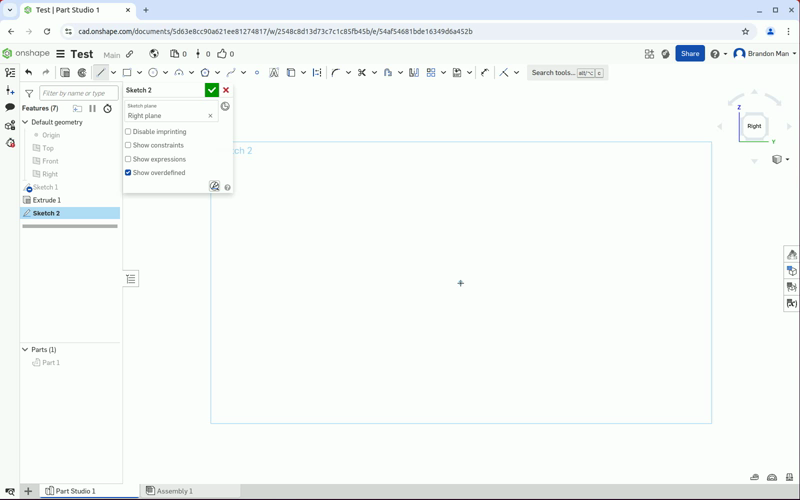
key_down(shift)
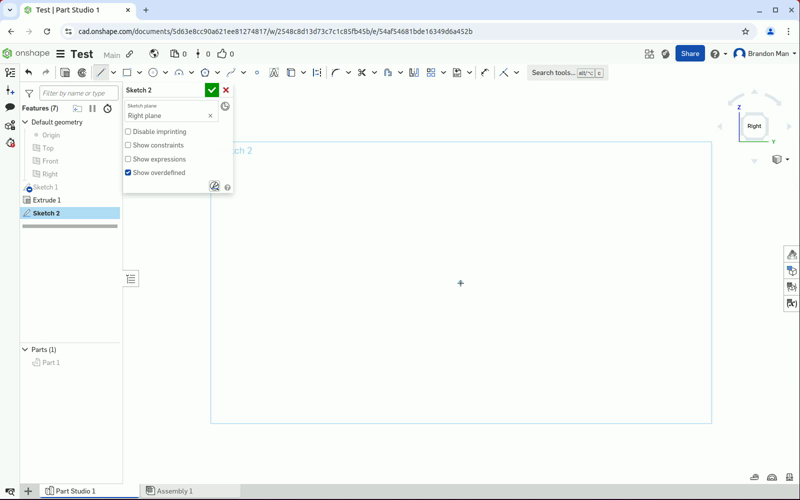
mouse_move(551, 282)
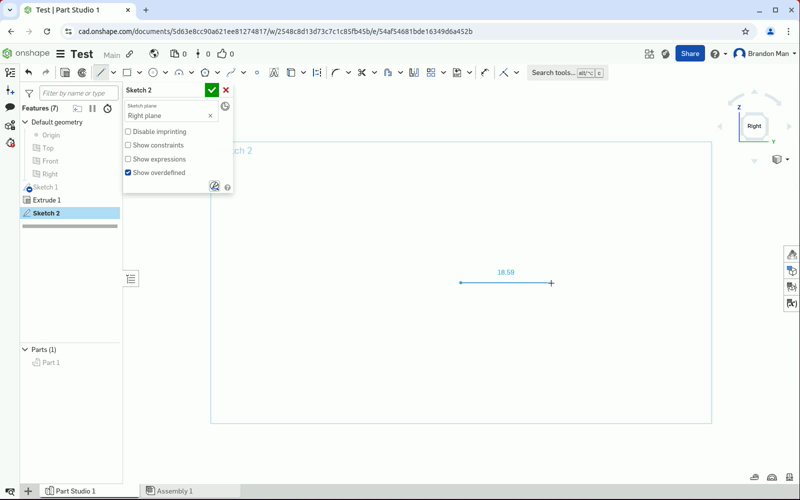
click(551, 282)
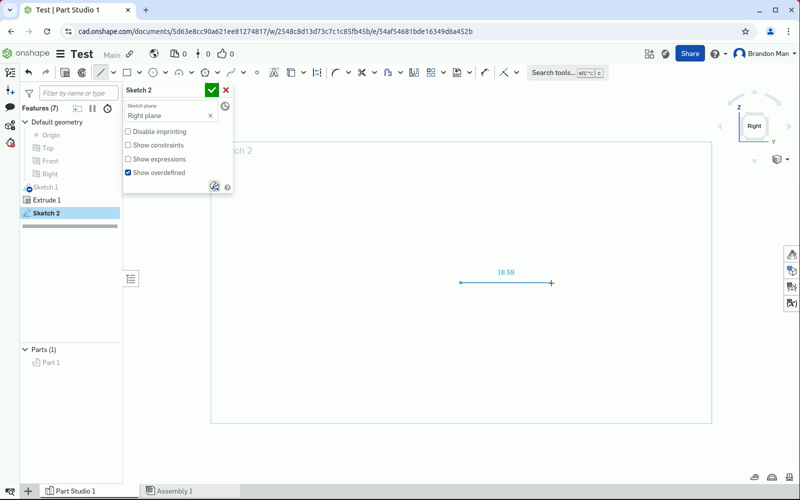
key_up(shift)
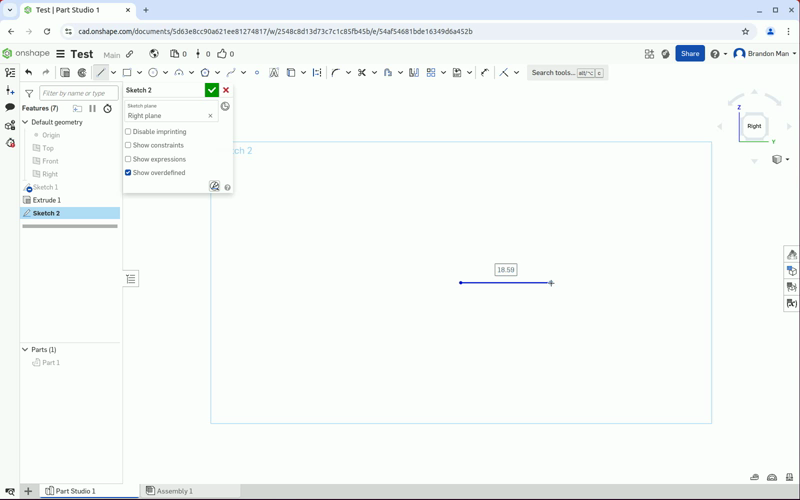
key_down(shift)
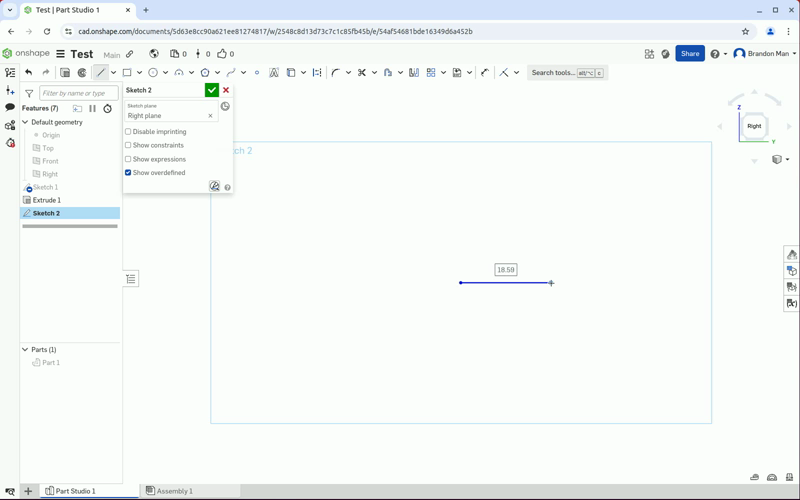
mouse_move(551, 192)
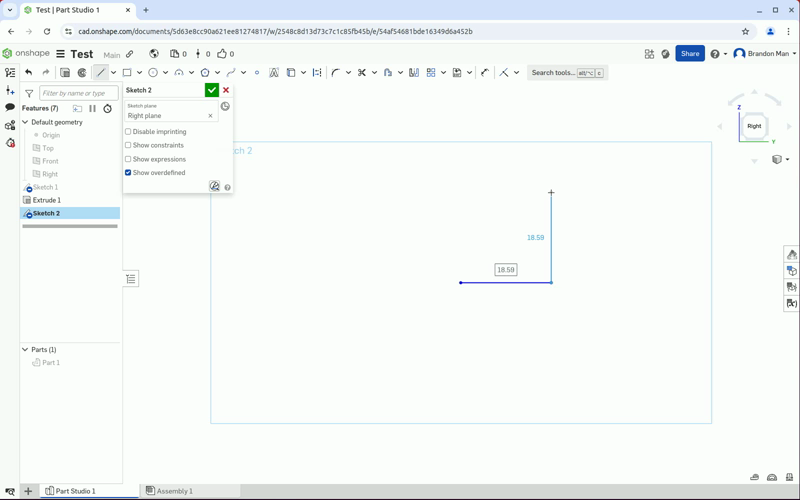
click(551, 192)
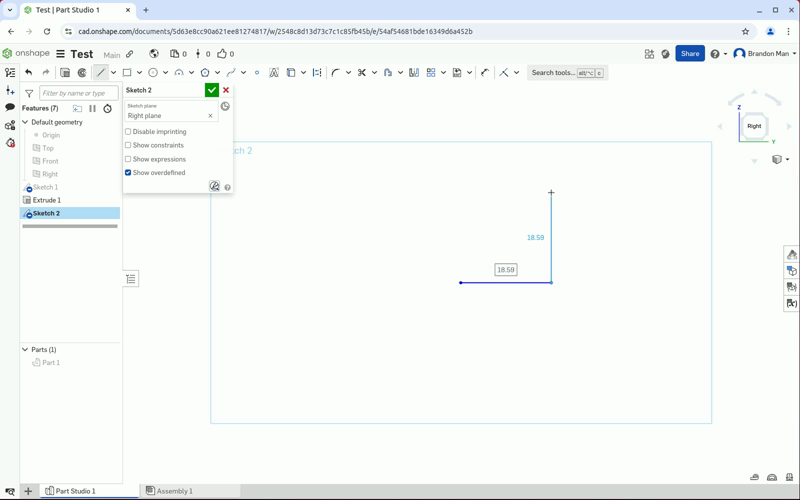
key_up(shift)
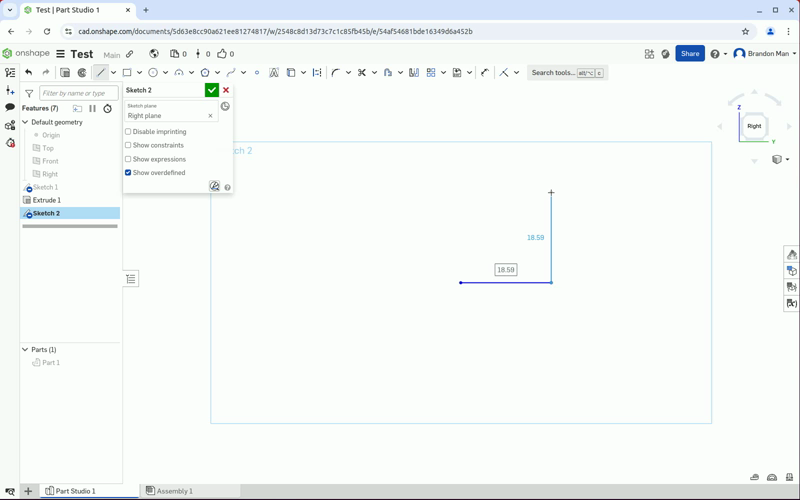
key_down(shift)
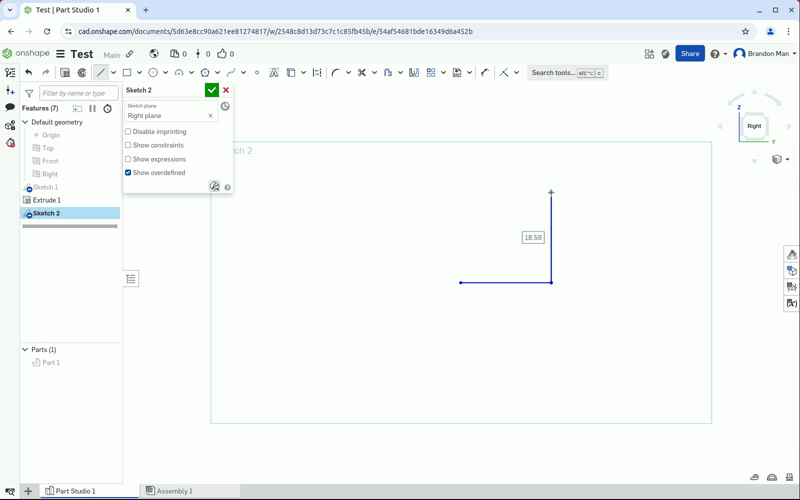
mouse_move(581, 192)
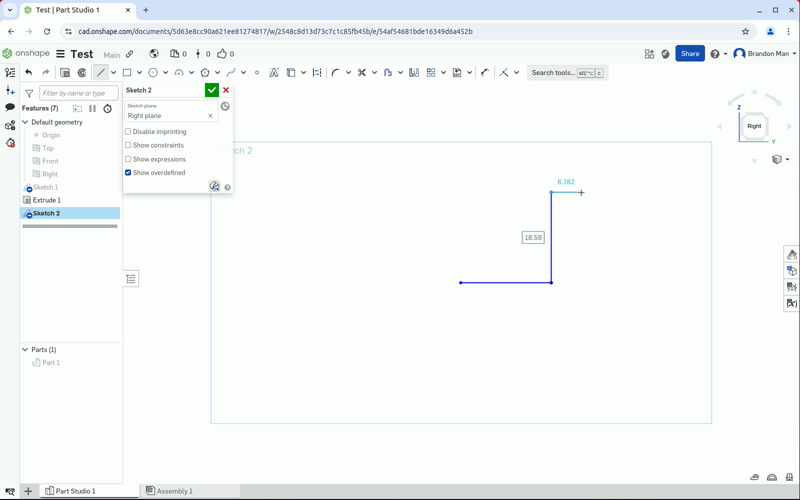
mouse_move(528, 192)
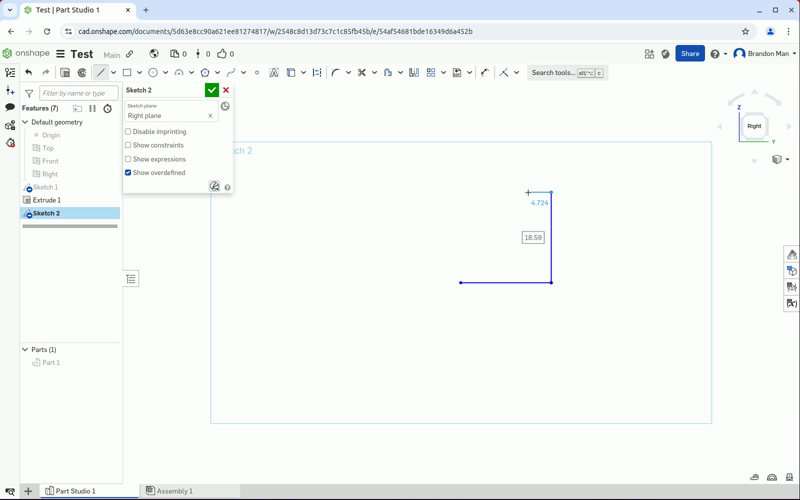
click(528, 192)
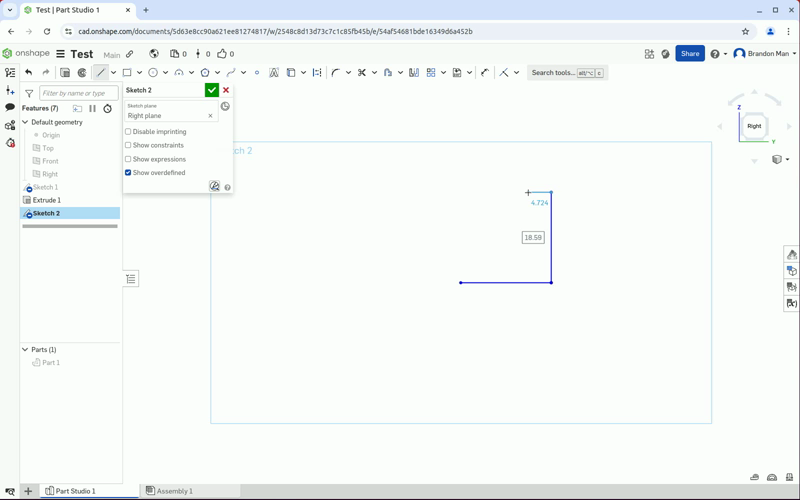
key_up(shift)
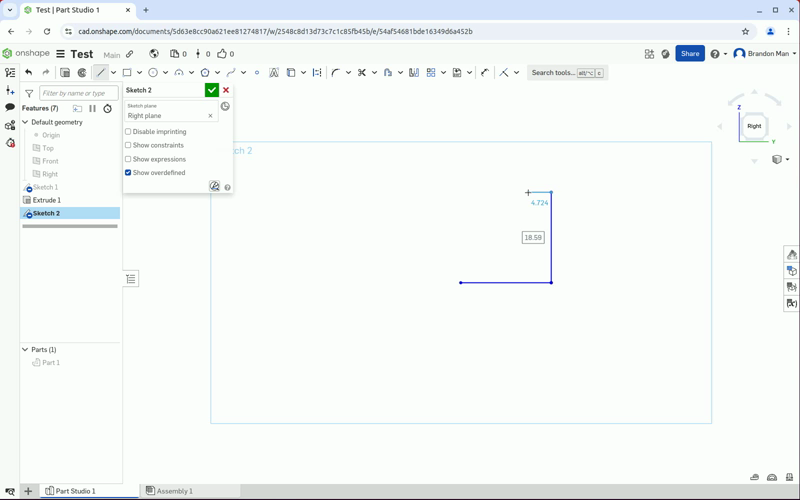
key_down(shift)
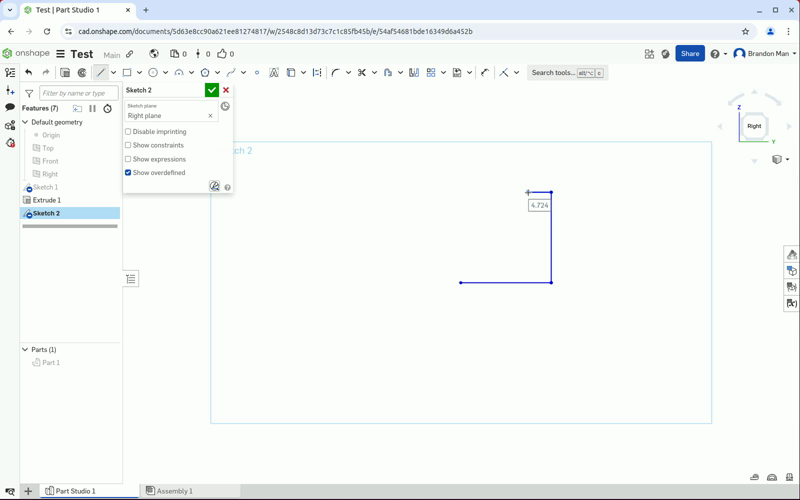
mouse_move(558, 192)
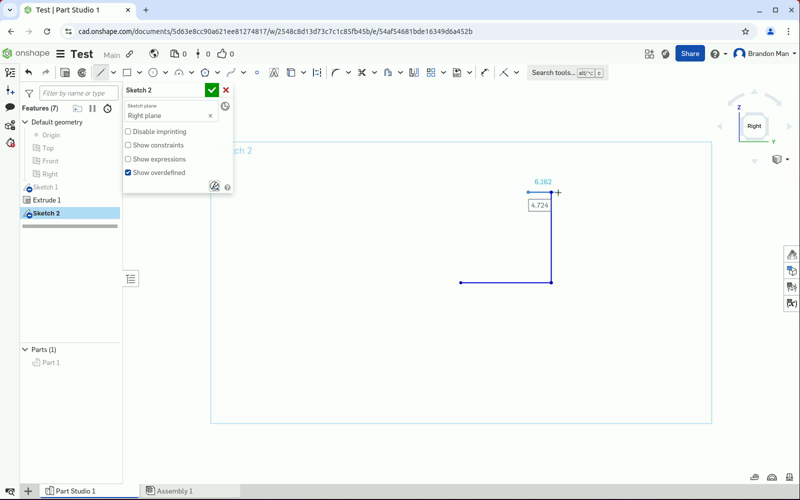
mouse_move(528, 215)
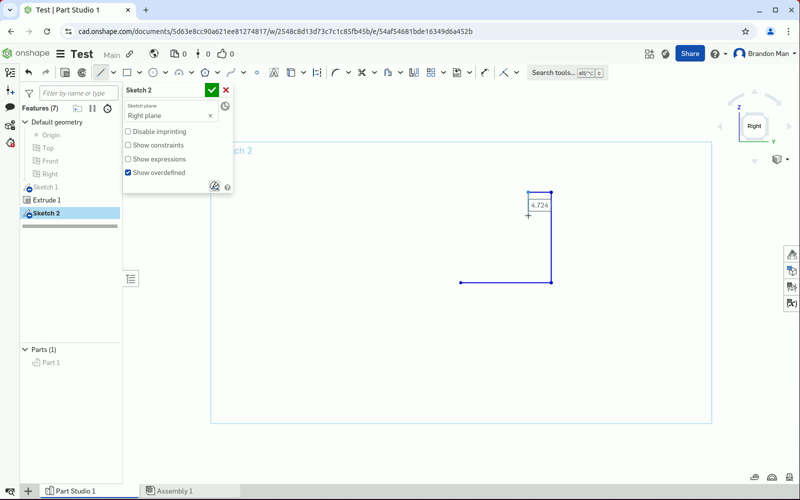
click(528, 215)
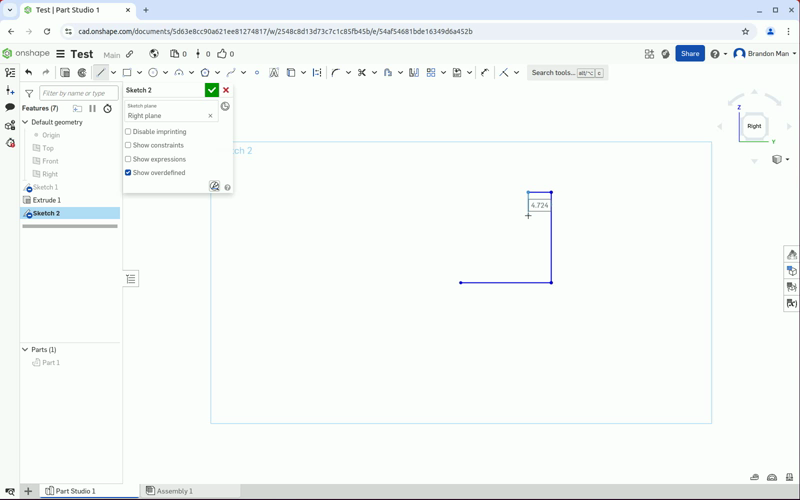
key_up(shift)
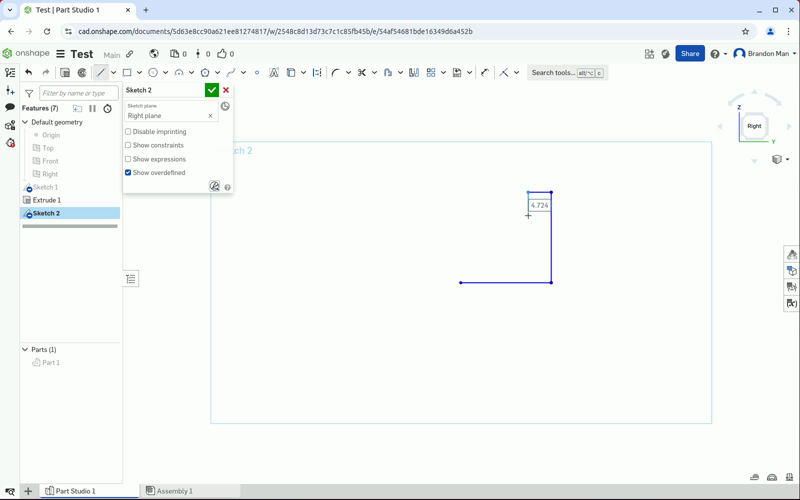
key_down(shift)
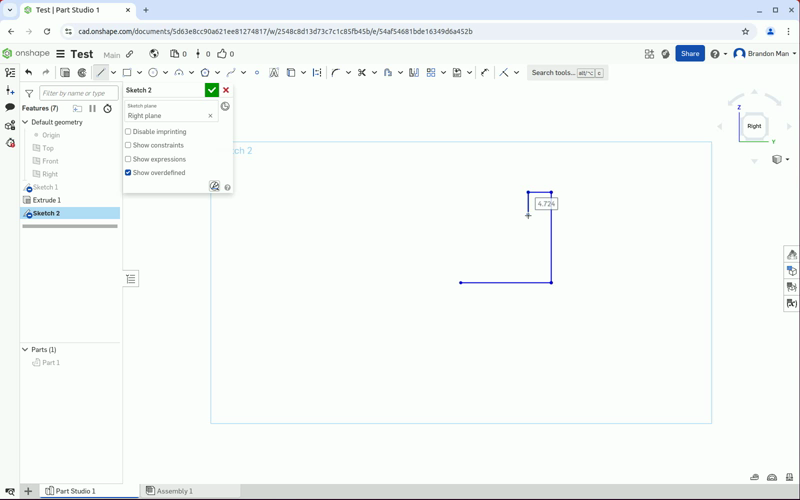
mouse_move(558, 215)
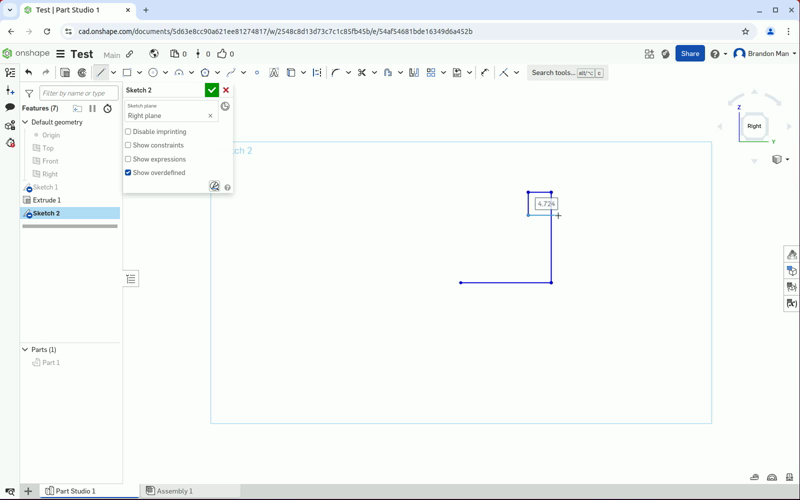
mouse_move(483, 215)
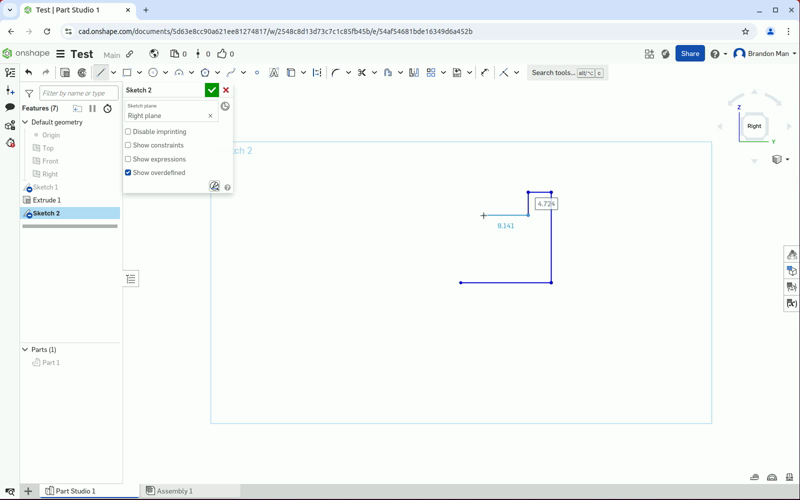
click(483, 215)
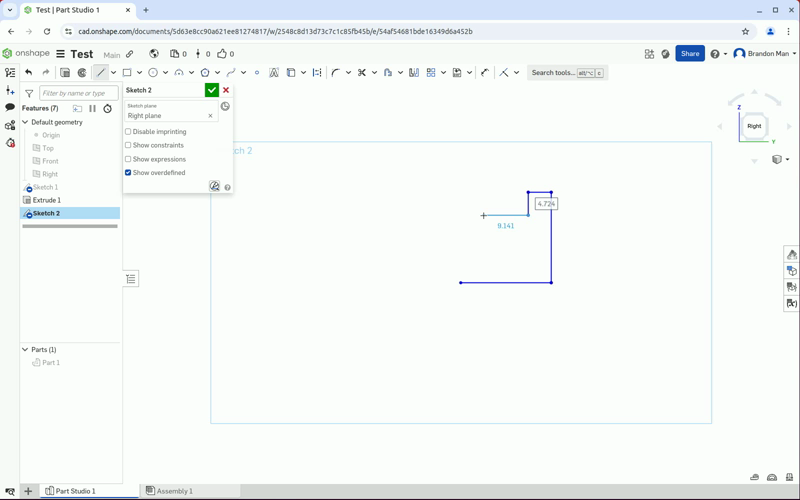
key_up(shift)
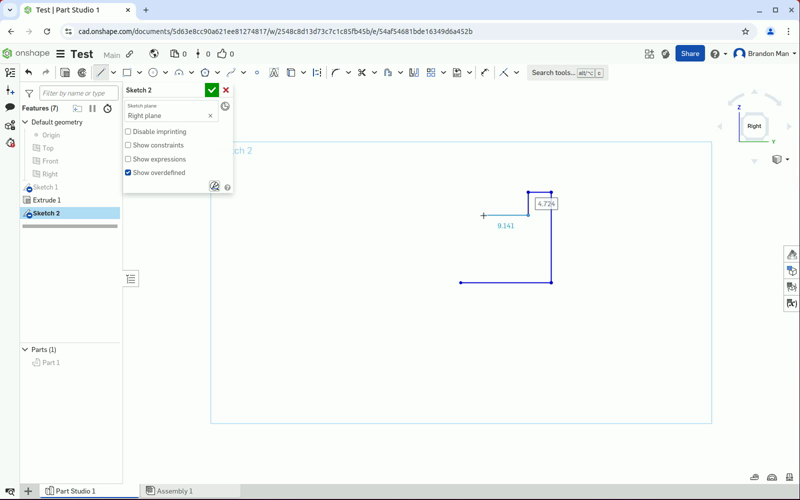
key_down(shift)
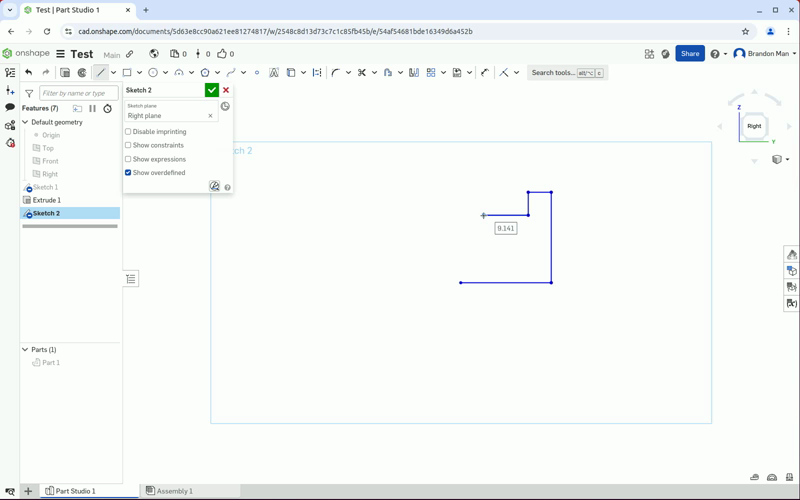
mouse_move(513, 215)
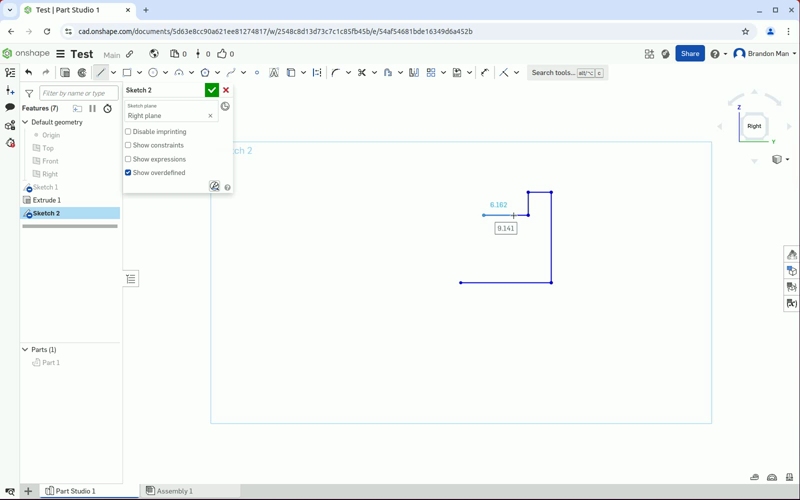
mouse_move(483, 192)
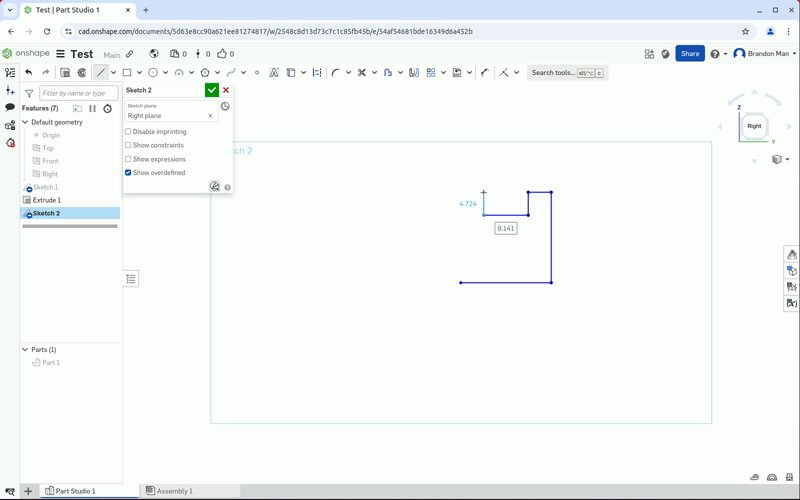
click(483, 192)
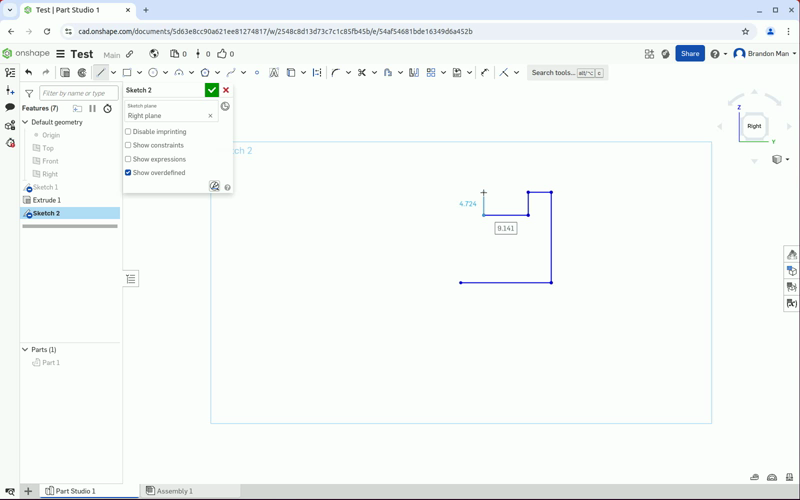
key_up(shift)
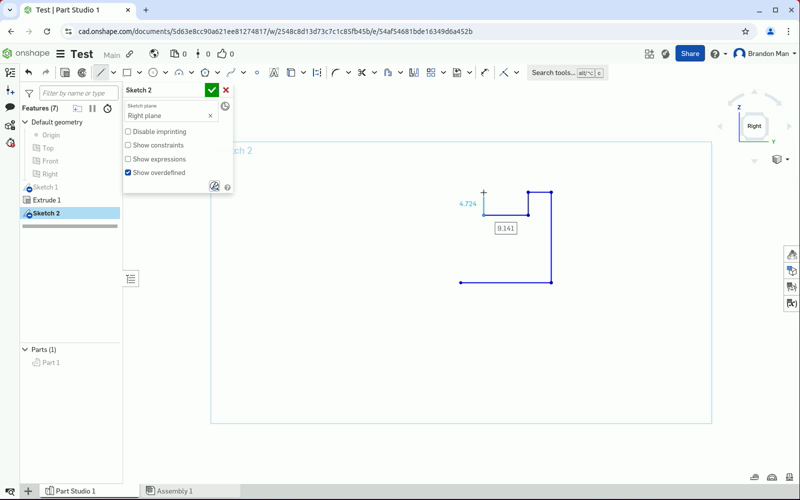
key_down(shift)
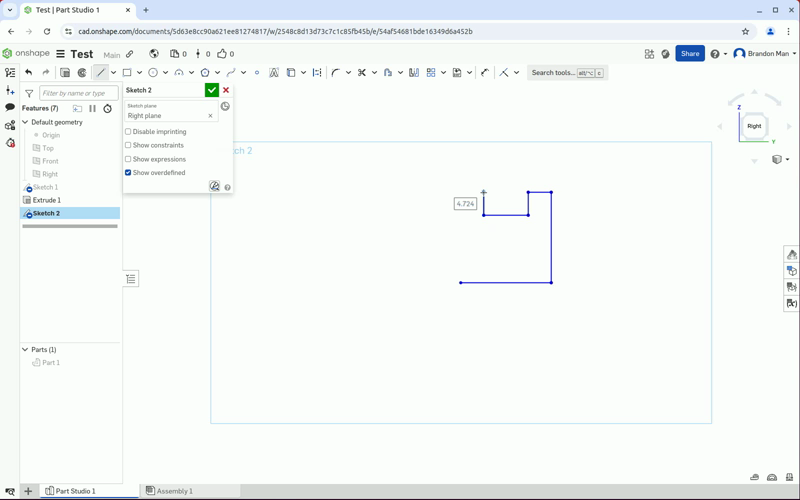
mouse_move(513, 192)
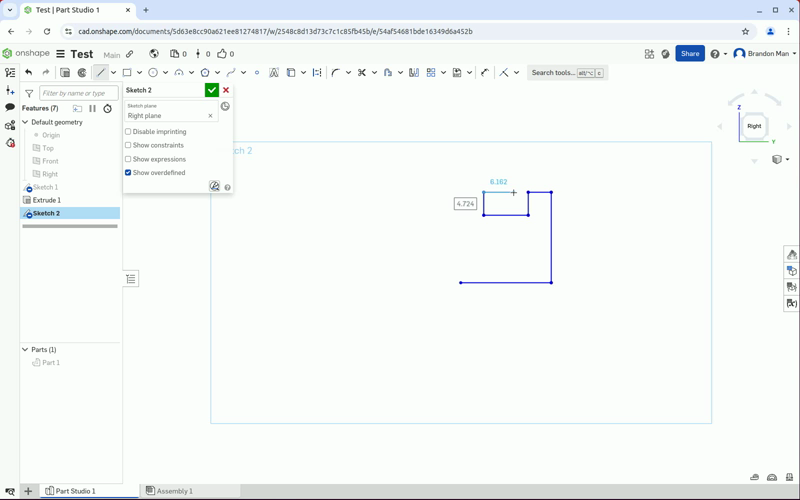
mouse_move(460, 192)
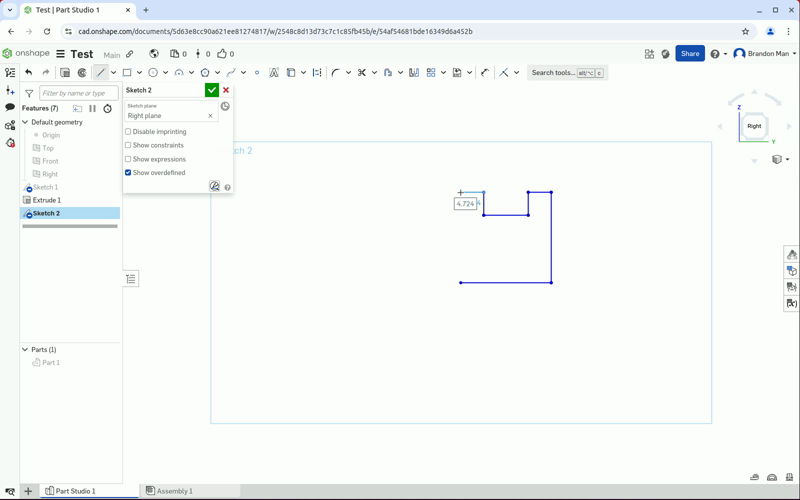
click(460, 192)
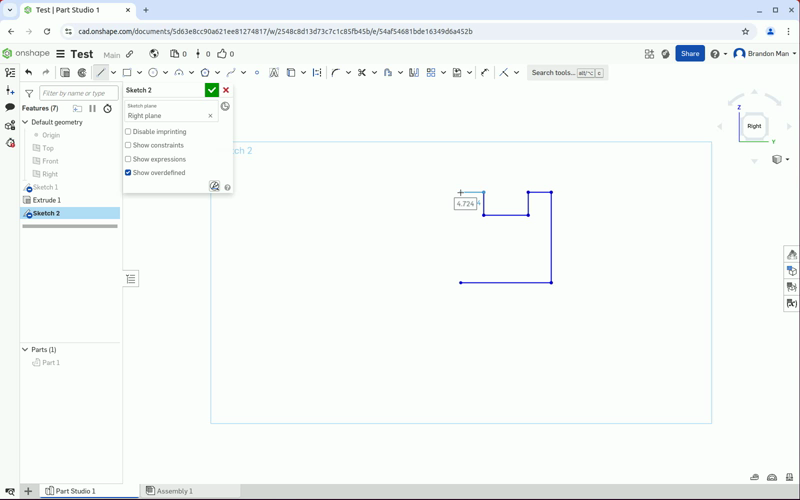
key_up(shift)
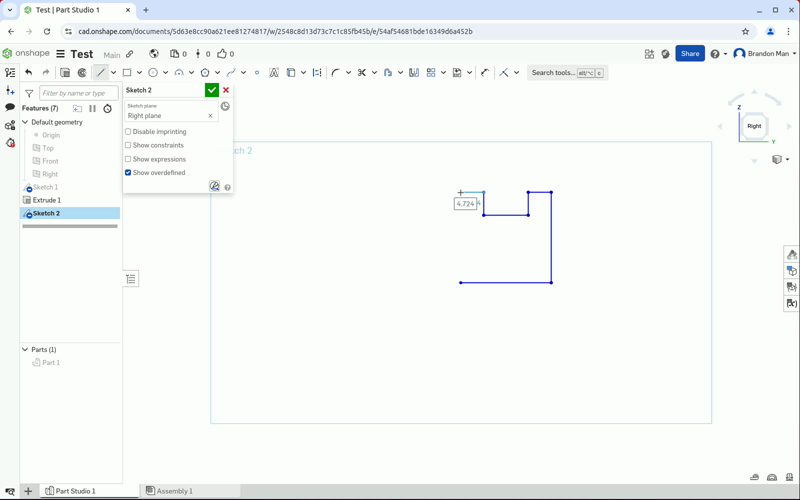
key_down(shift)
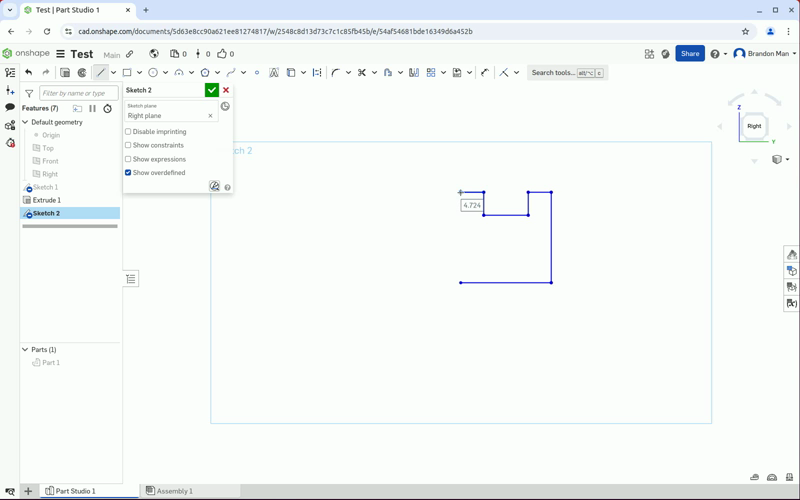
mouse_move(460, 282)
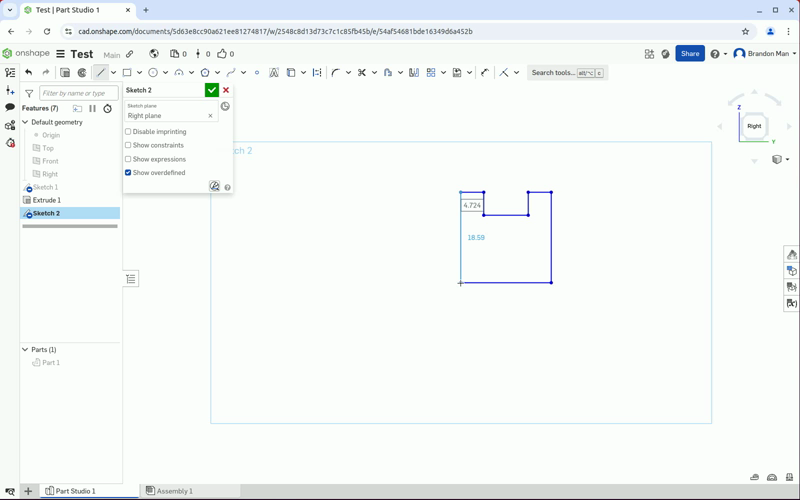
key_up(shift)
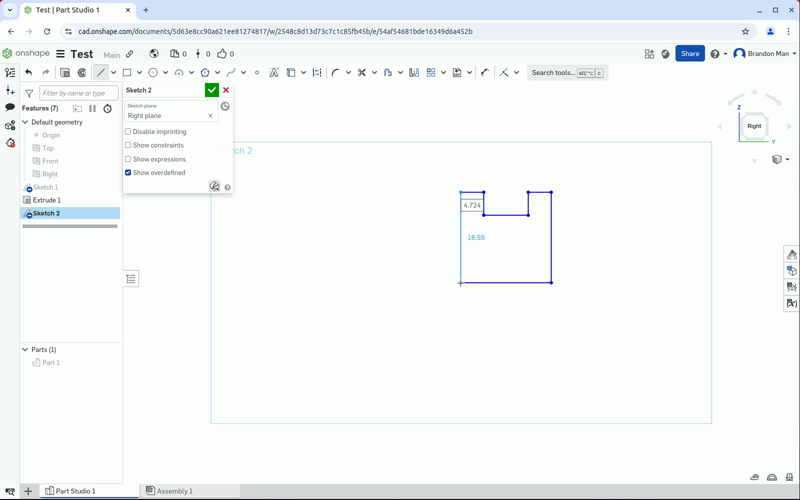
click(460, 282)
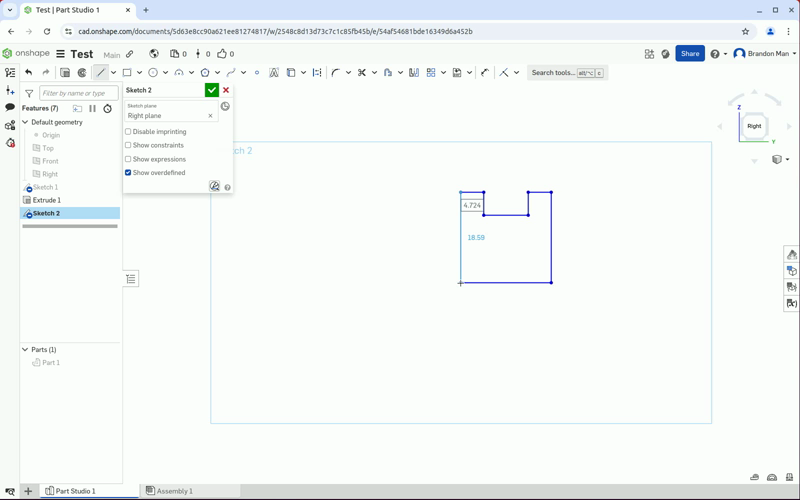
key(esc)
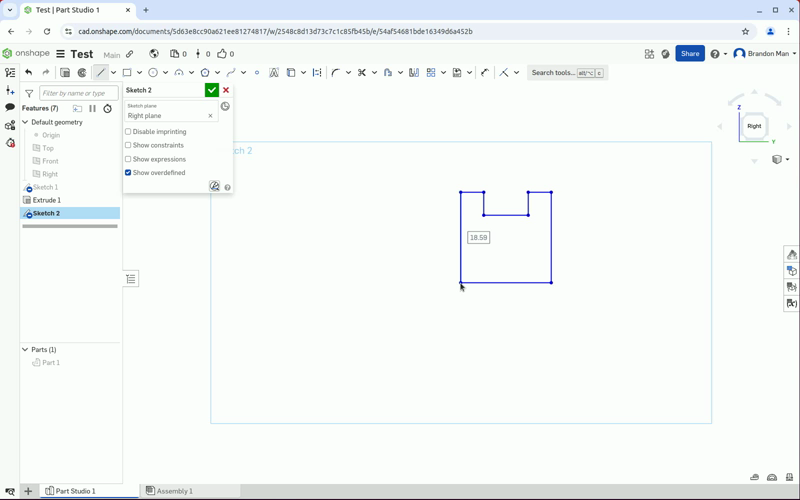
mouse_move(476, 245)
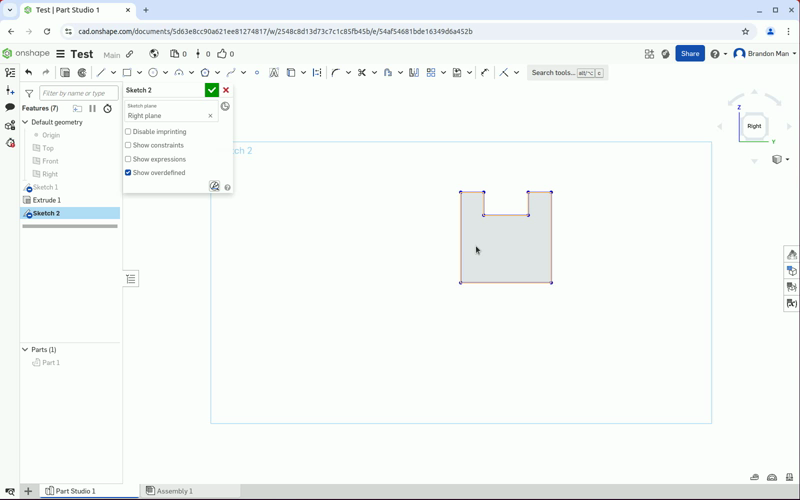
click(476, 245)
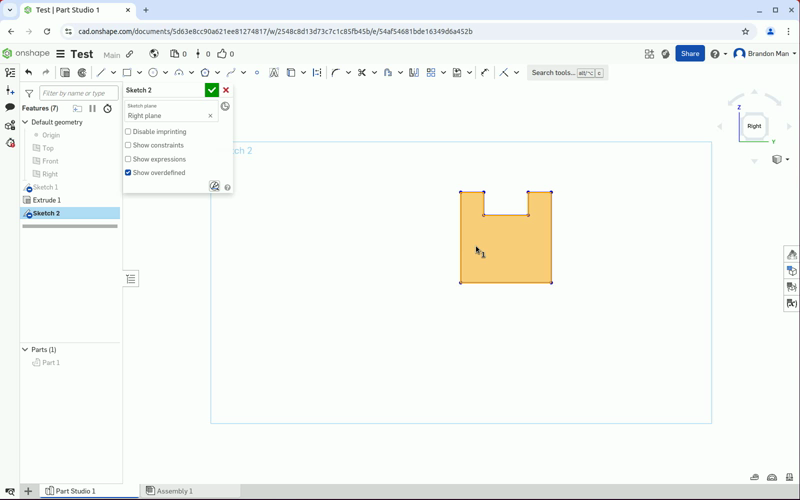
mouse_move(73, 352)
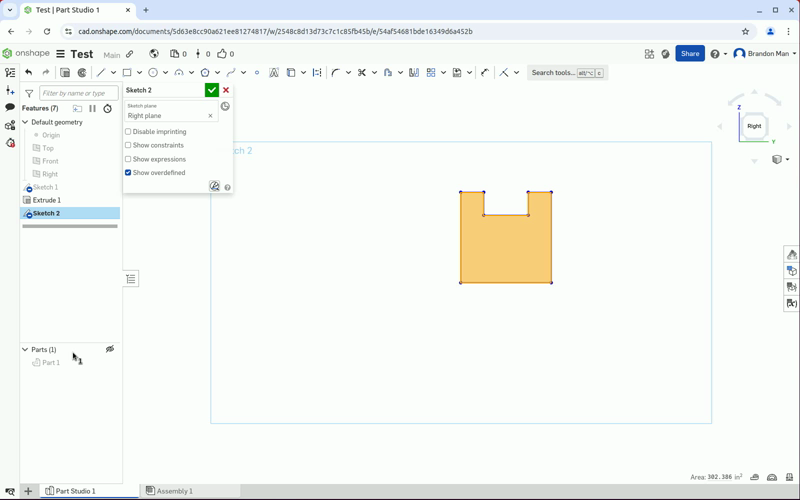
key(shift+y)
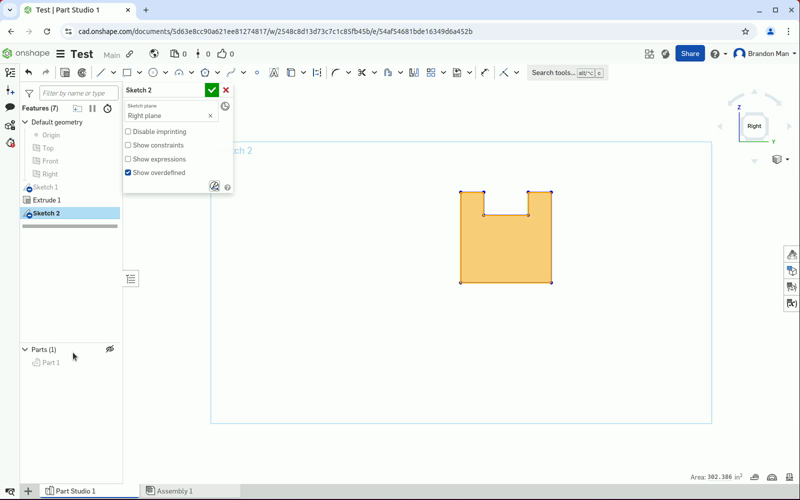
key(shift+e)
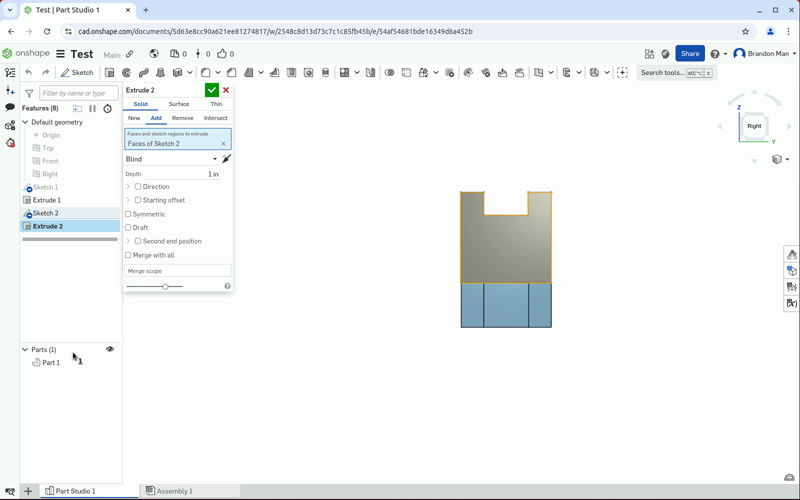
mouse_move(143, 106)
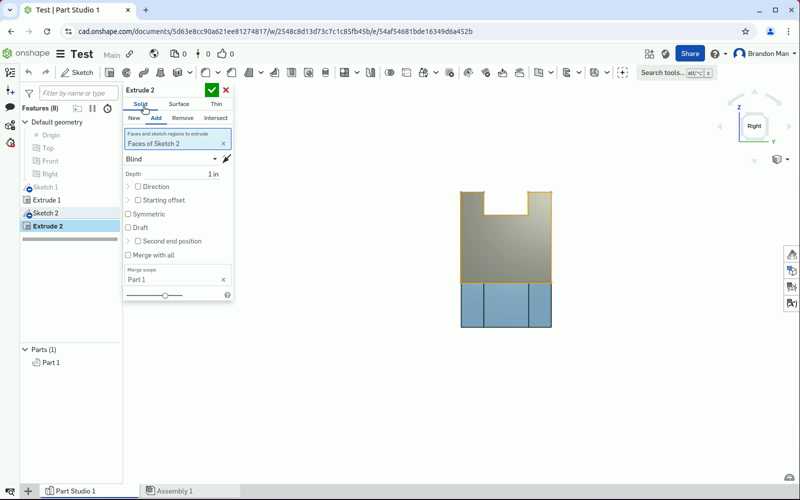
click(143, 106)
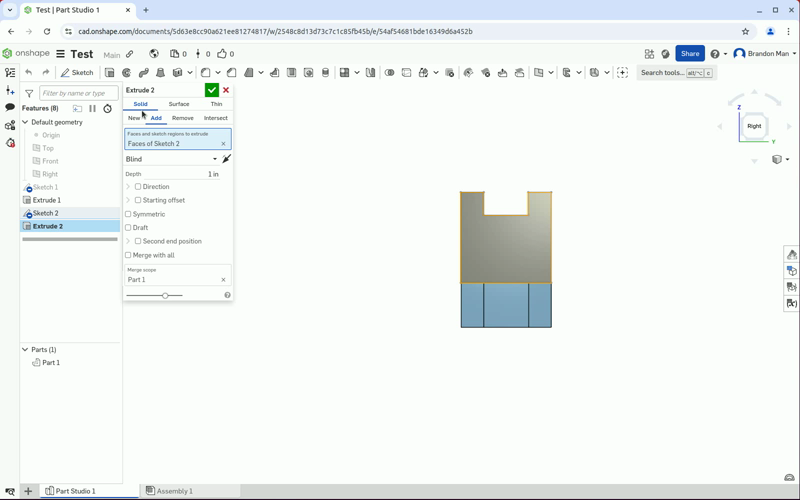
mouse_move(137, 120)
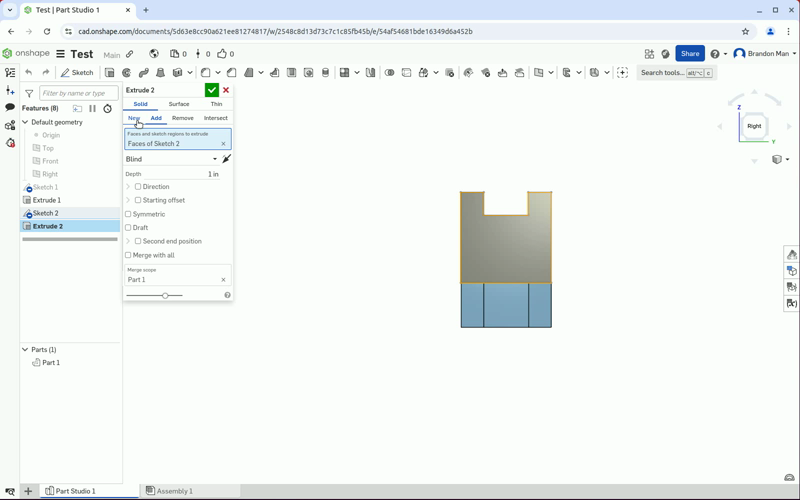
click(137, 120)
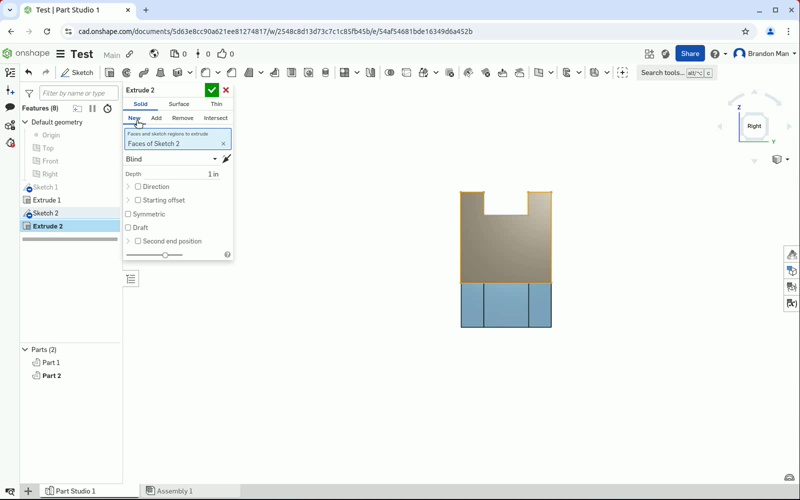
key(tab, 4)
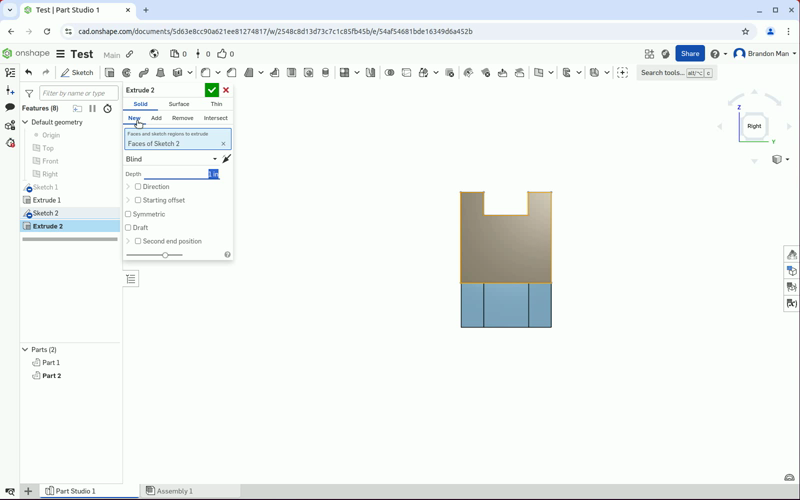
text(4.574)
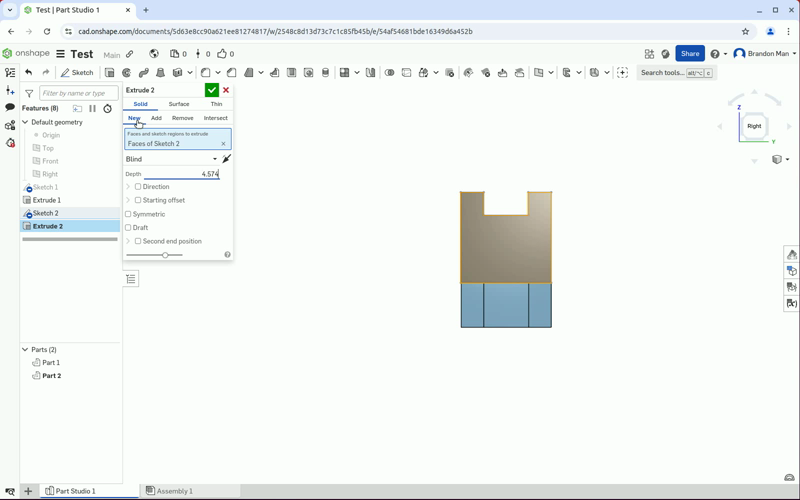
key(enter)
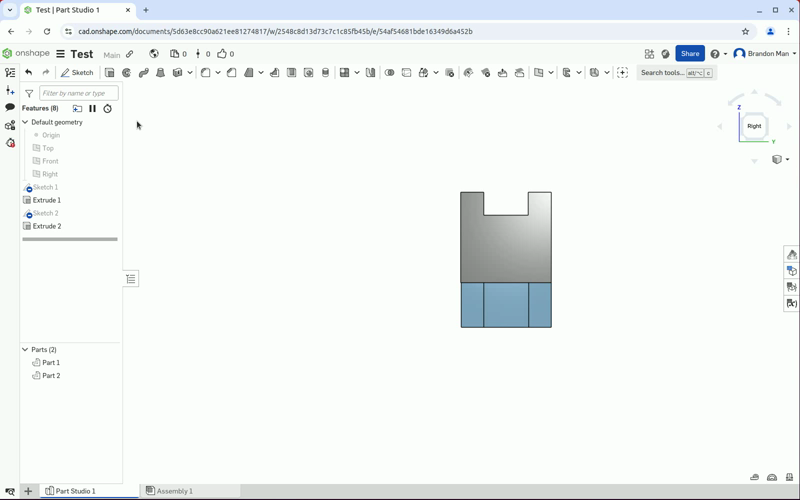
key(shift+h)
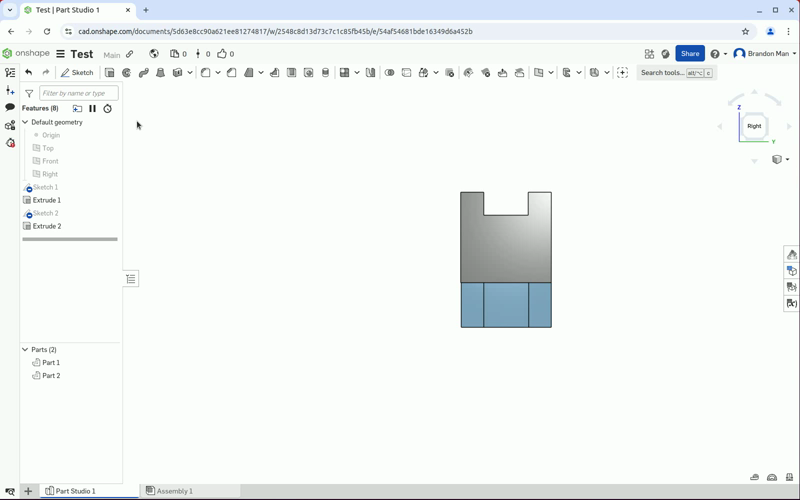
key(shift+h)
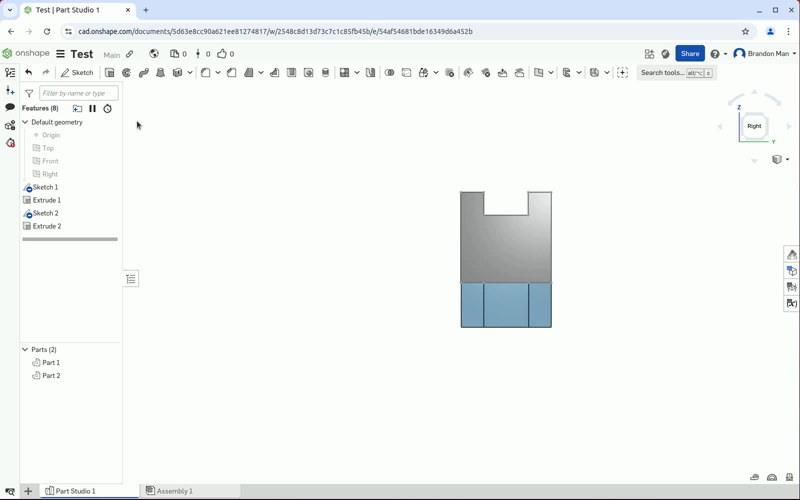
key(shift+7)
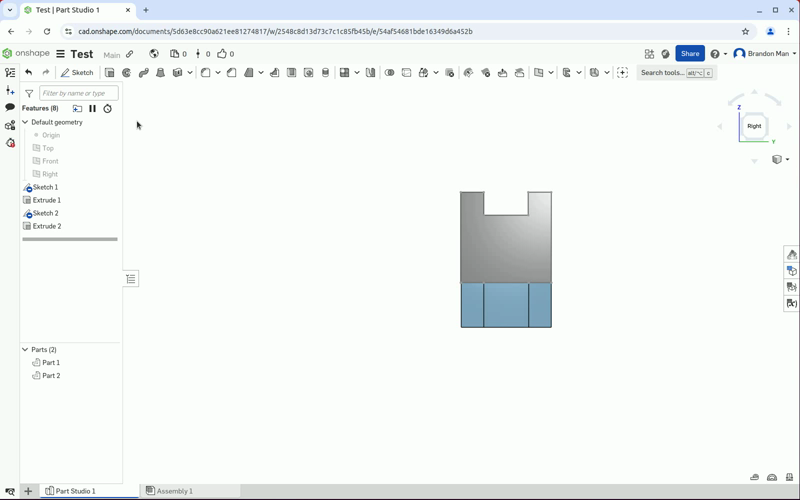
key(right, 2)
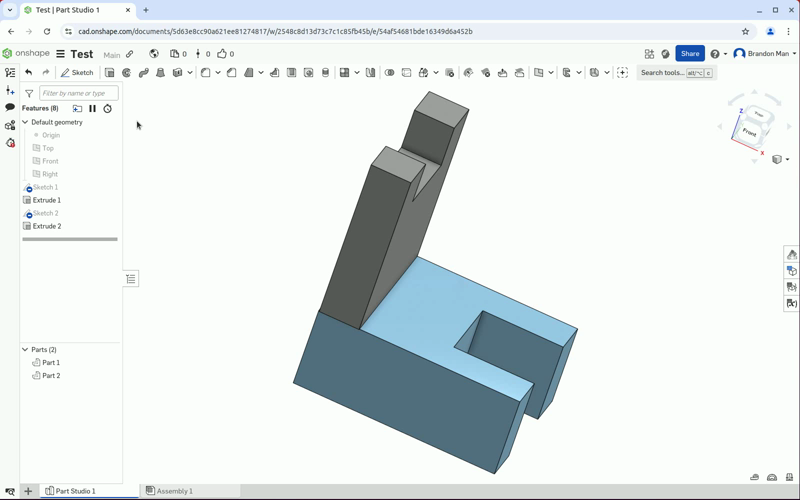
key(down, 2)
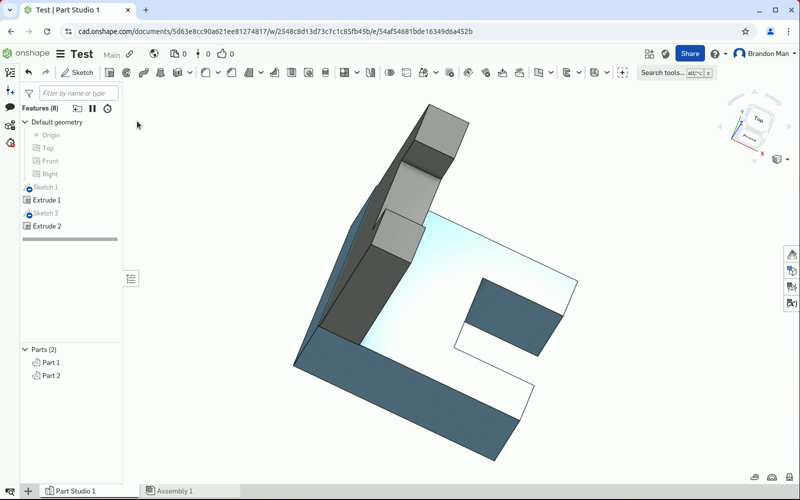
key(up, 2)
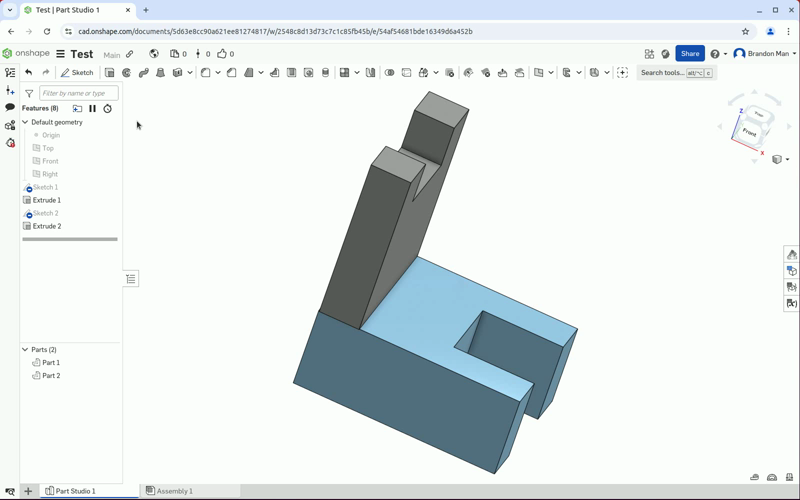
key(left, 2)
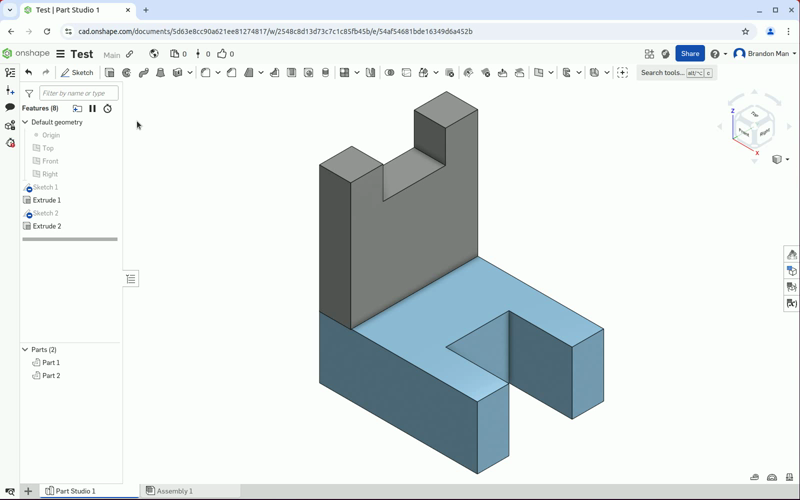
mouse_move(73, 189)
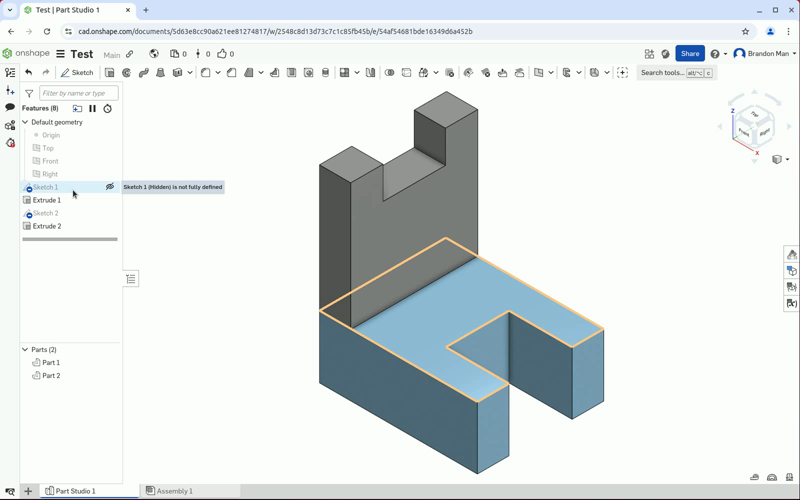
click(73, 189)